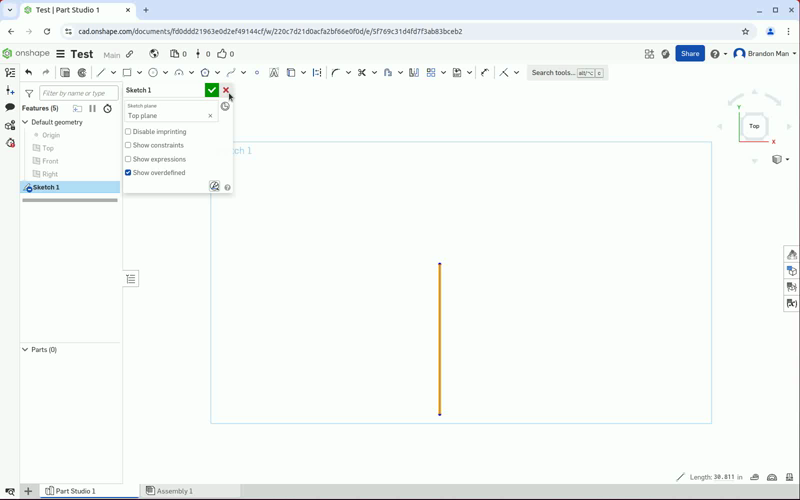
key(shift+h)
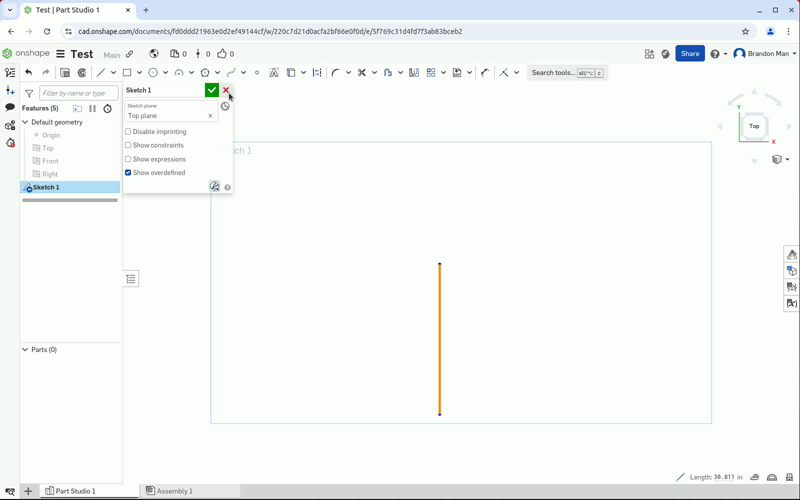
key(shift+s)
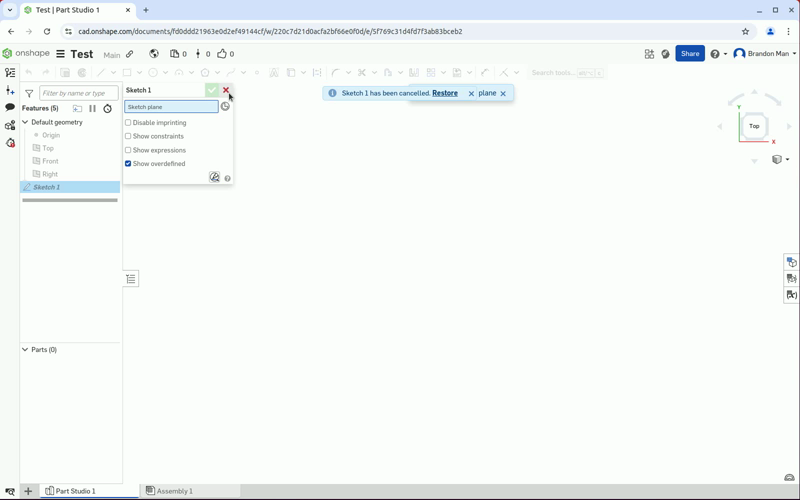
mouse_move(73, 150)
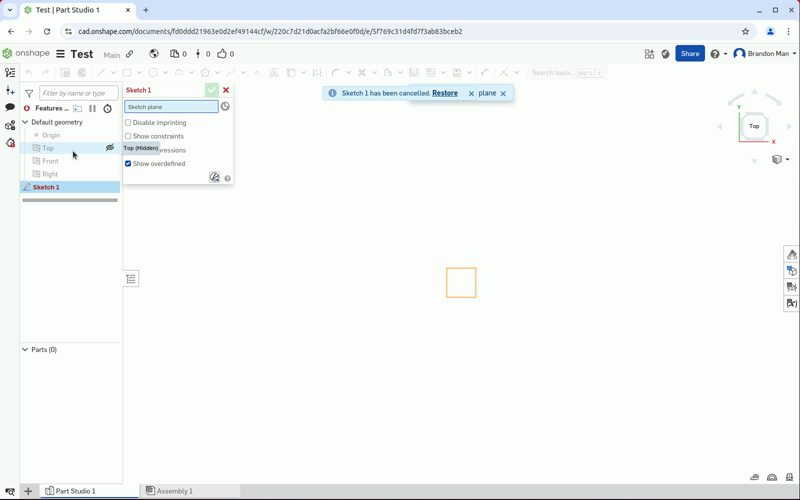
click(73, 150)
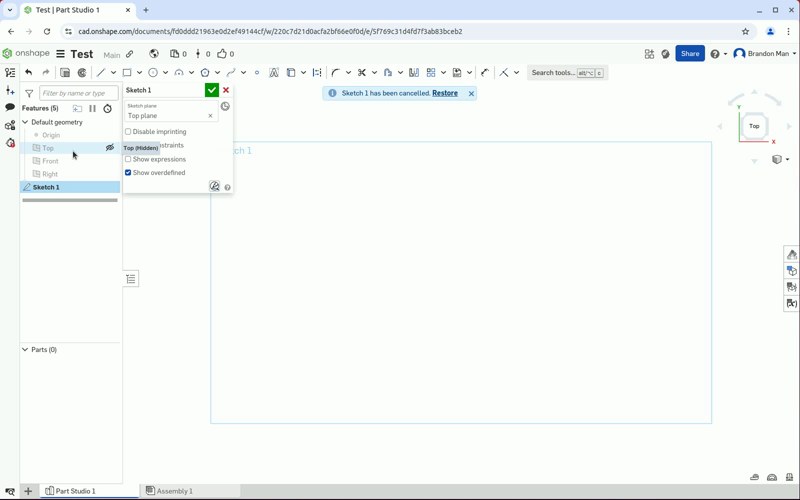
mouse_move(73, 352)
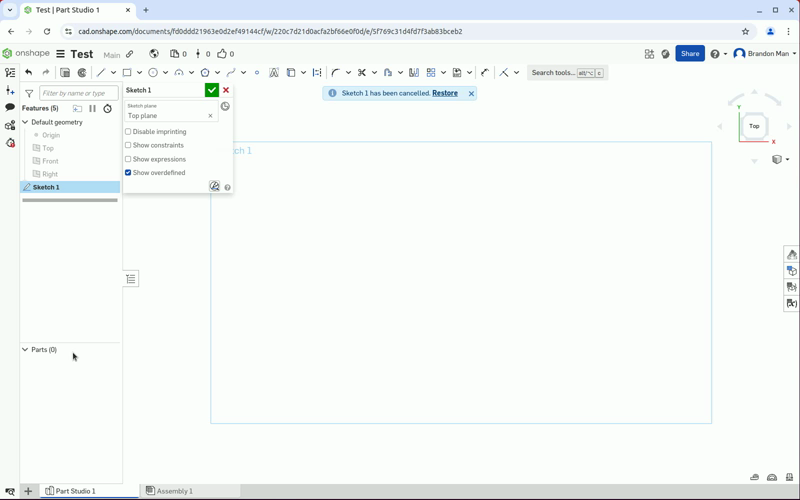
key(y)
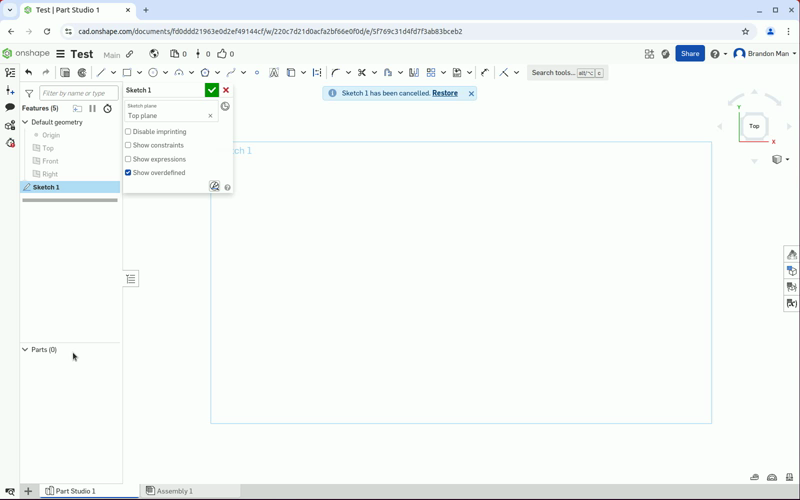
key(l)
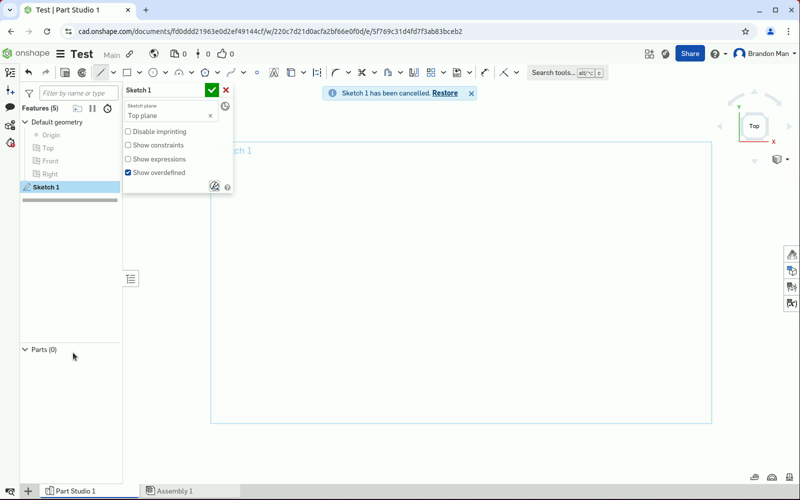
key_down(shift)
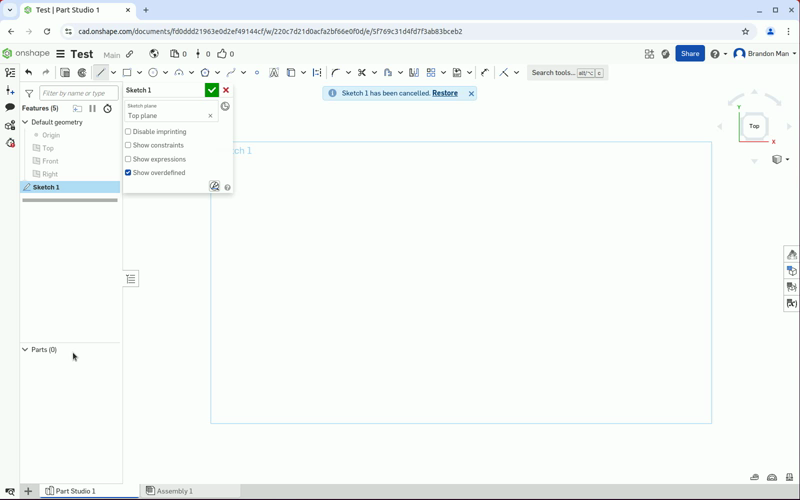
mouse_move(348, 353)
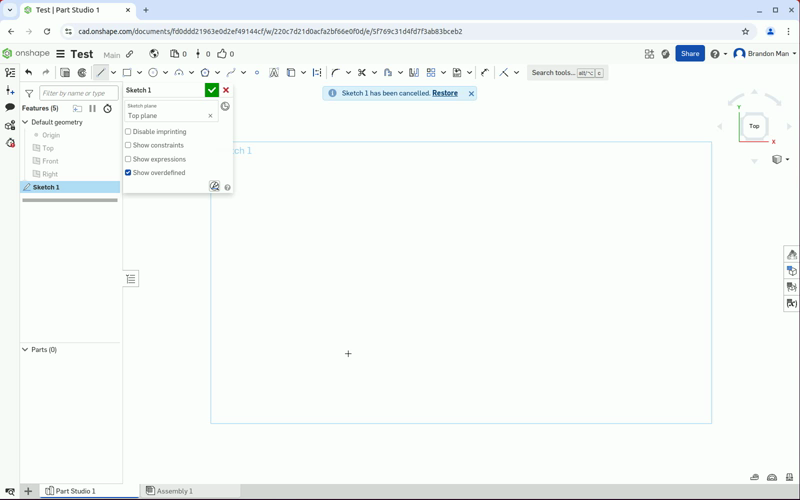
click(348, 353)
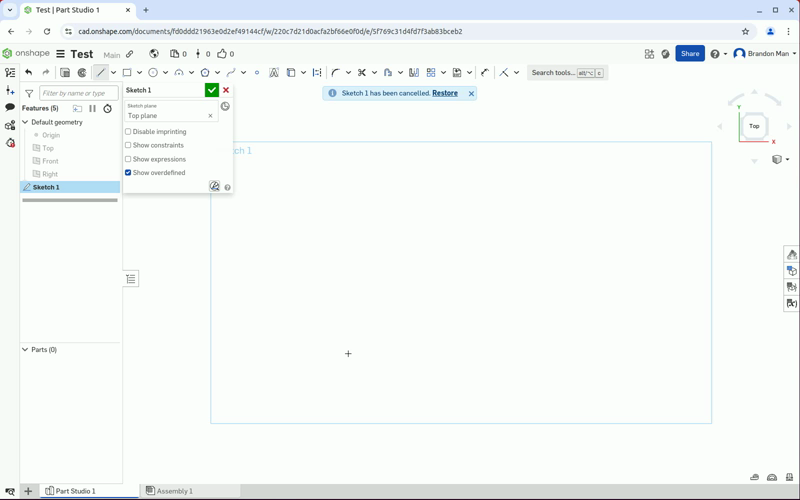
key_up(shift)
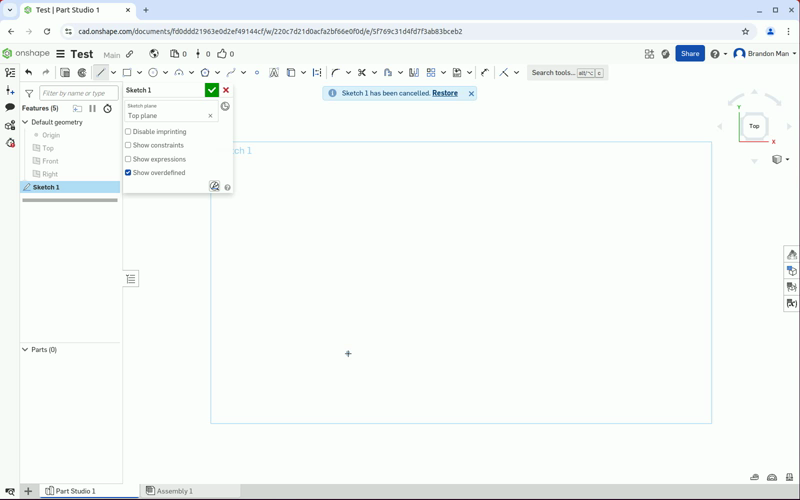
key_down(shift)
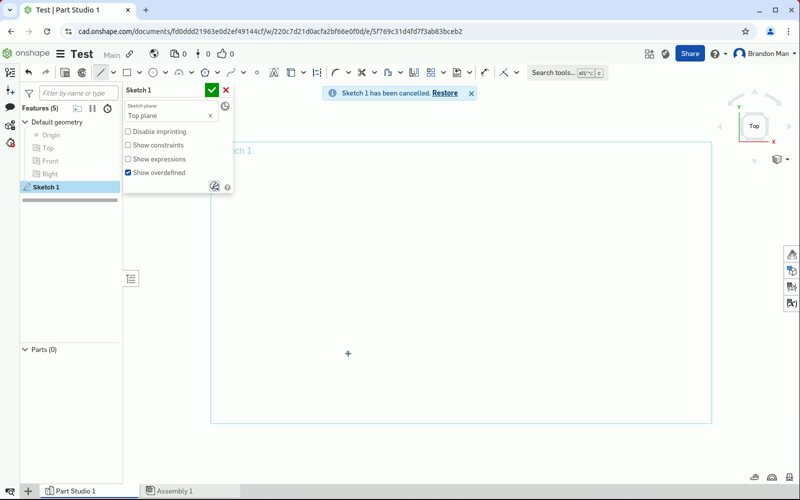
mouse_move(461, 353)
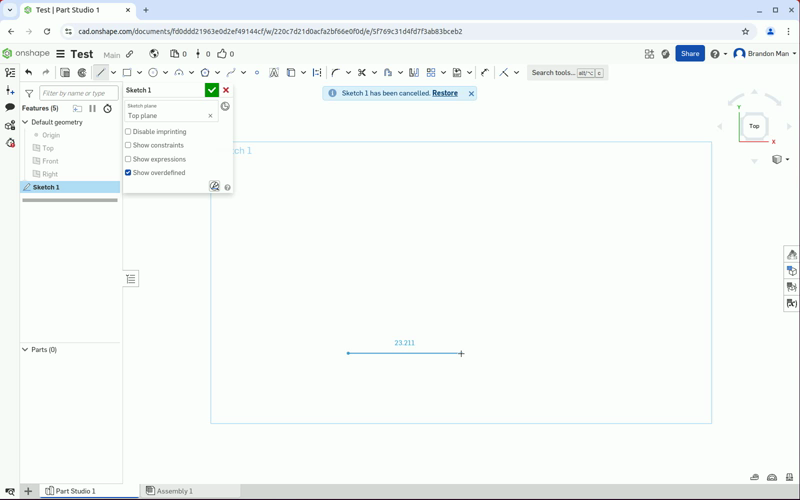
click(461, 353)
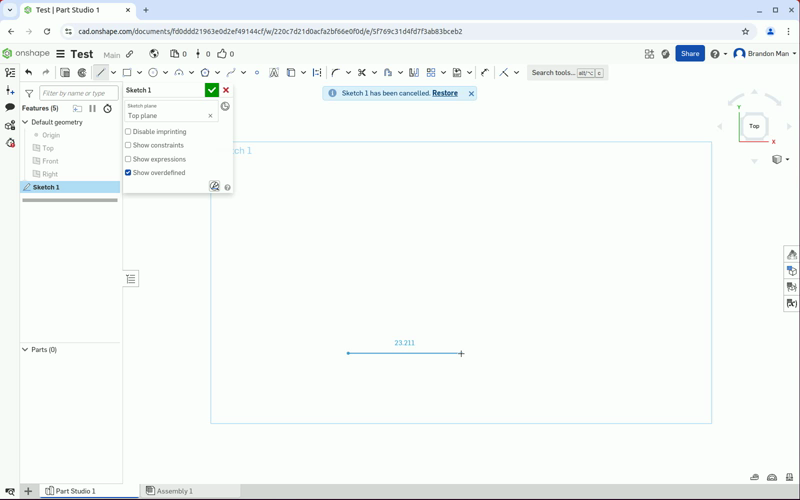
key_up(shift)
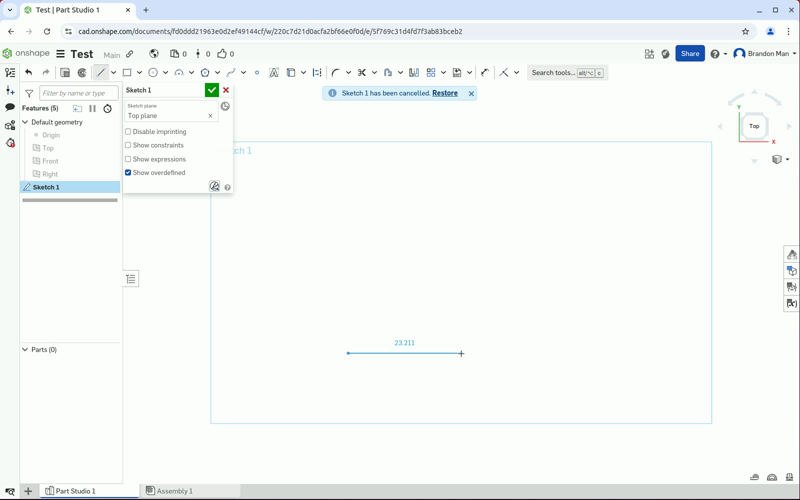
key_down(shift)
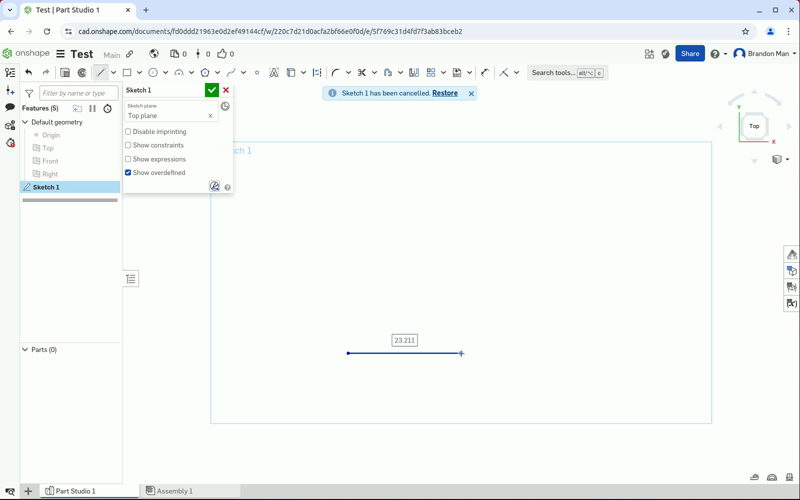
mouse_move(491, 353)
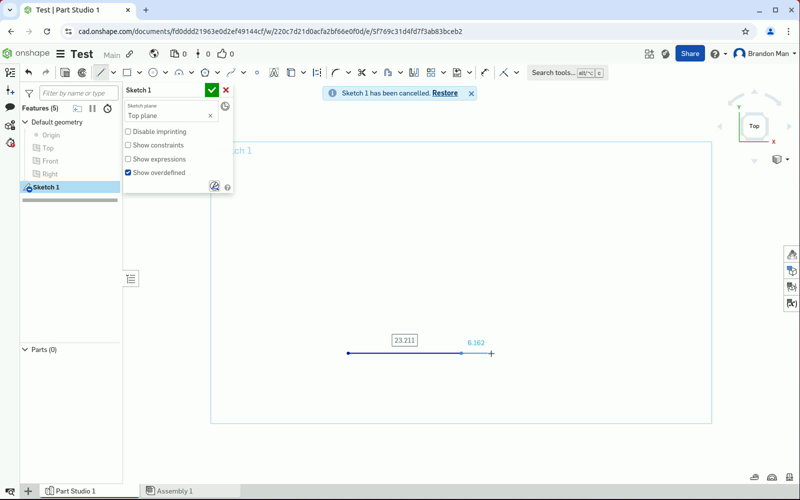
mouse_move(461, 372)
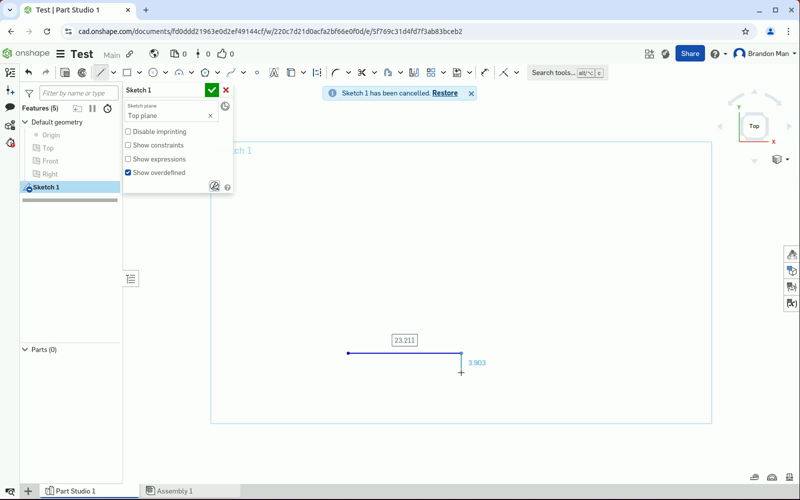
click(461, 372)
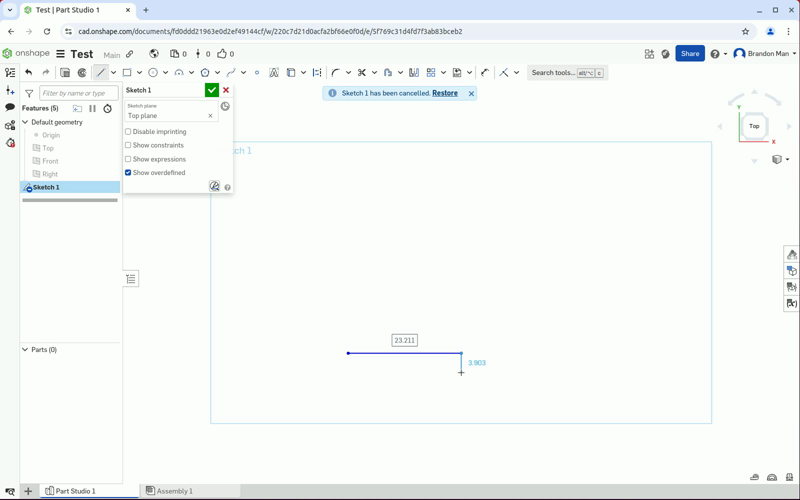
key_up(shift)
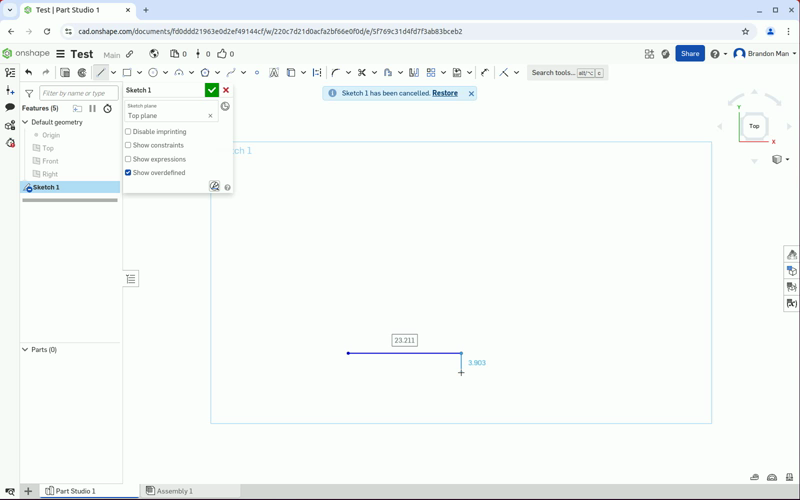
key_down(shift)
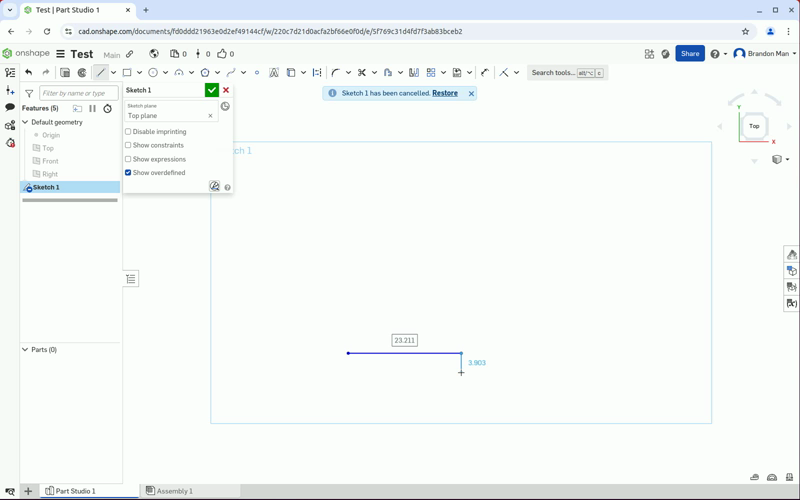
mouse_move(572, 372)
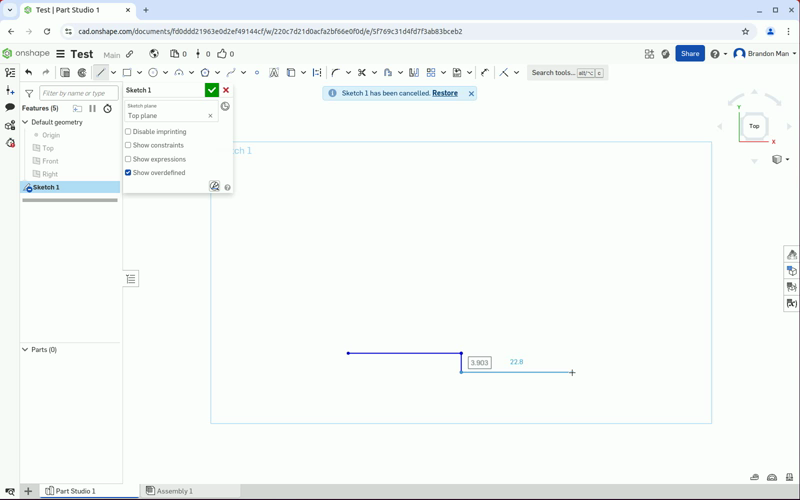
click(572, 372)
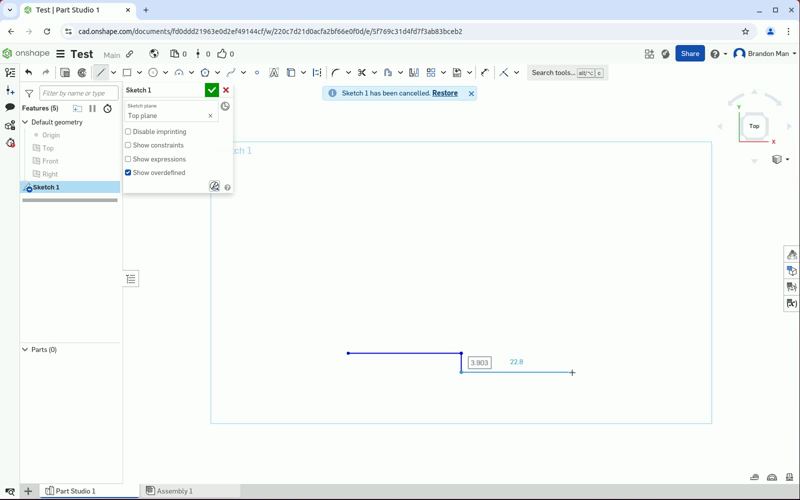
key_up(shift)
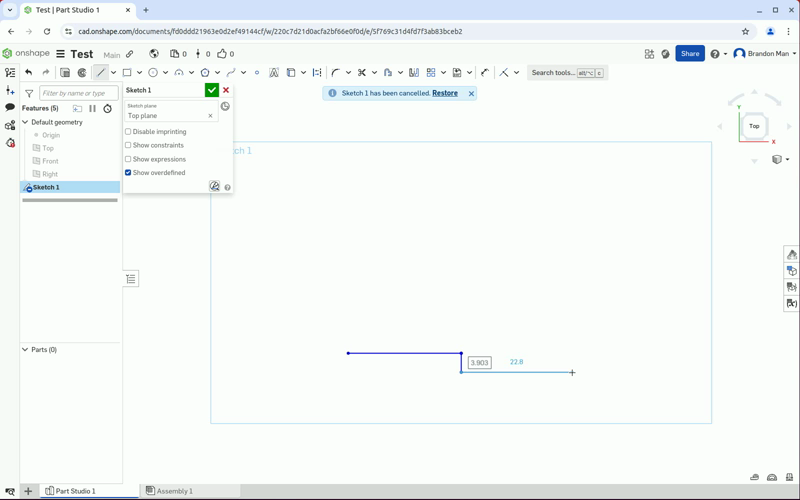
key_down(shift)
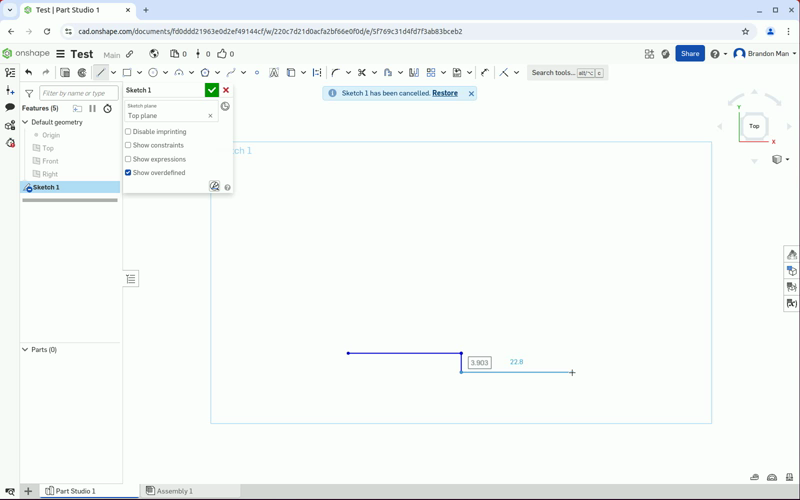
mouse_move(572, 192)
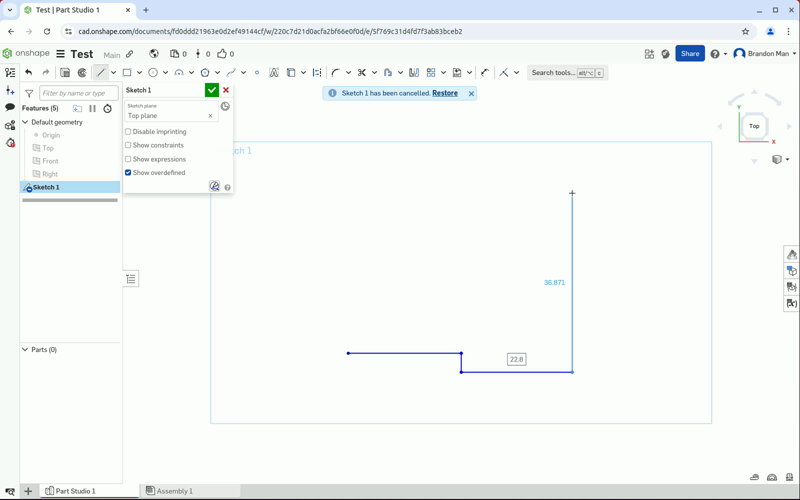
click(572, 192)
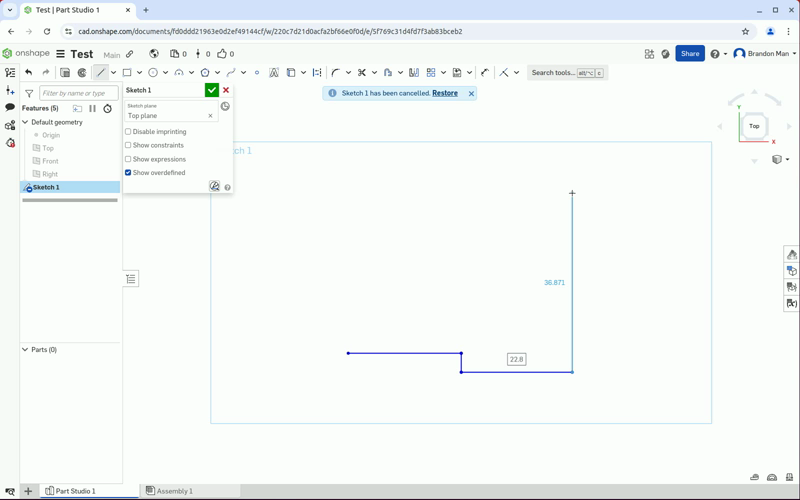
key_up(shift)
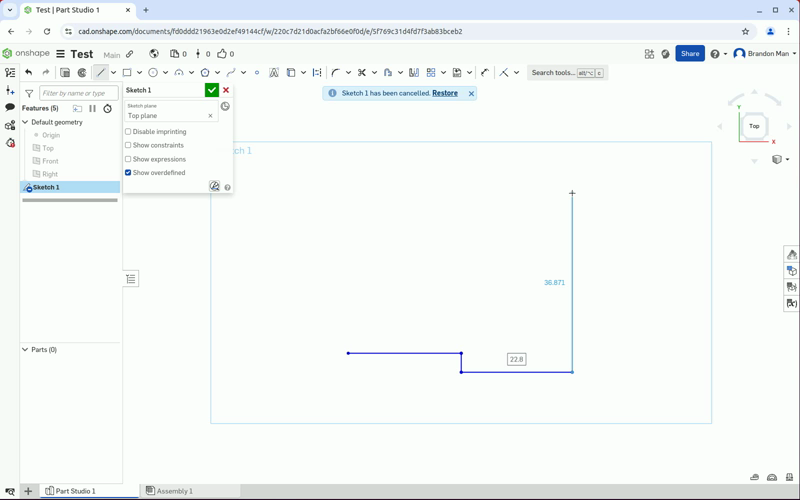
key_down(shift)
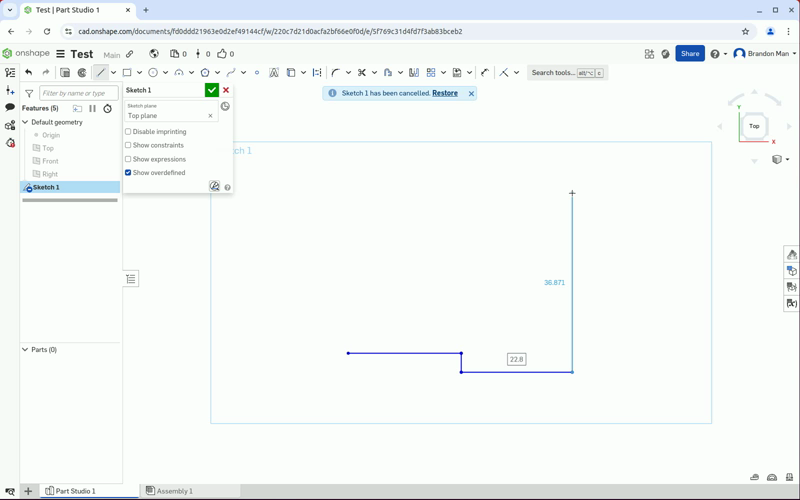
mouse_move(348, 192)
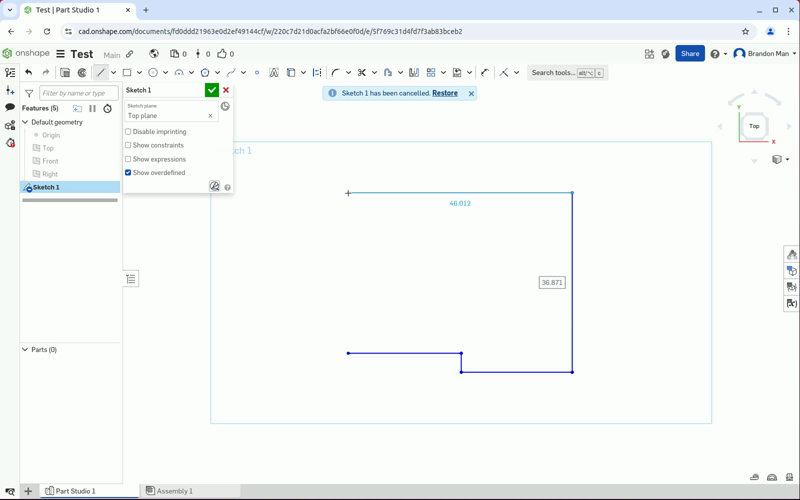
click(348, 192)
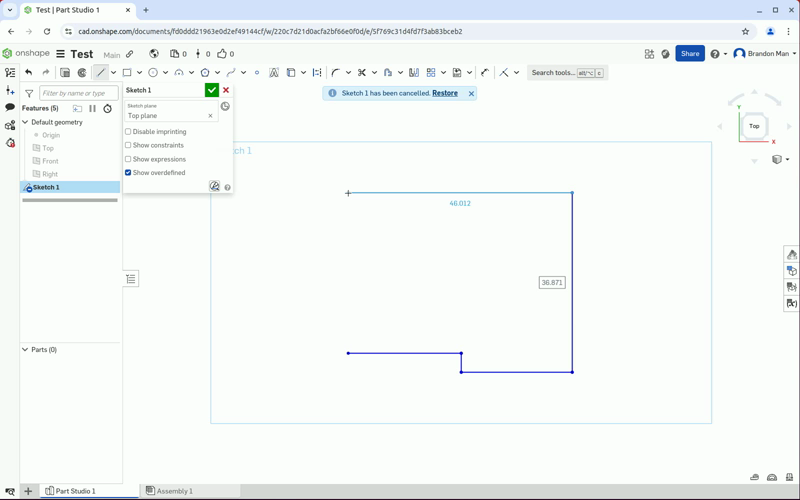
key_up(shift)
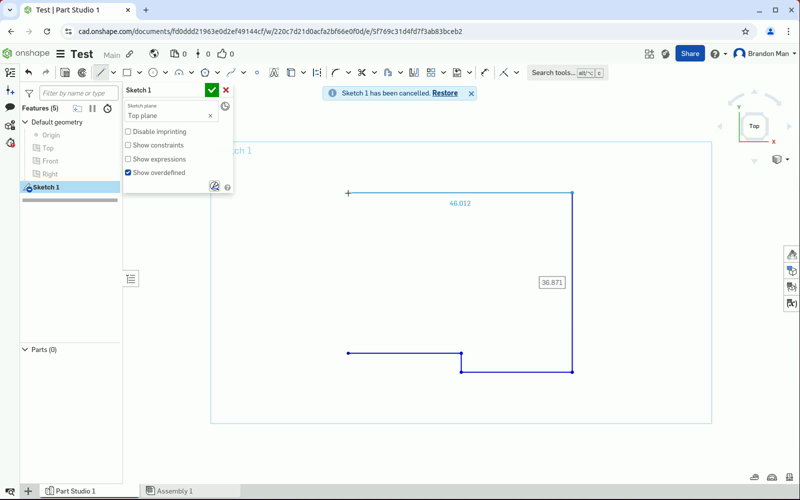
key_down(shift)
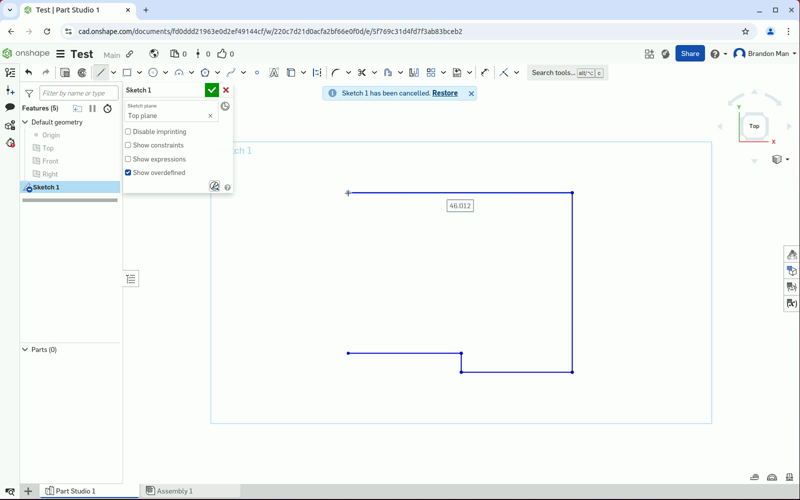
mouse_move(378, 192)
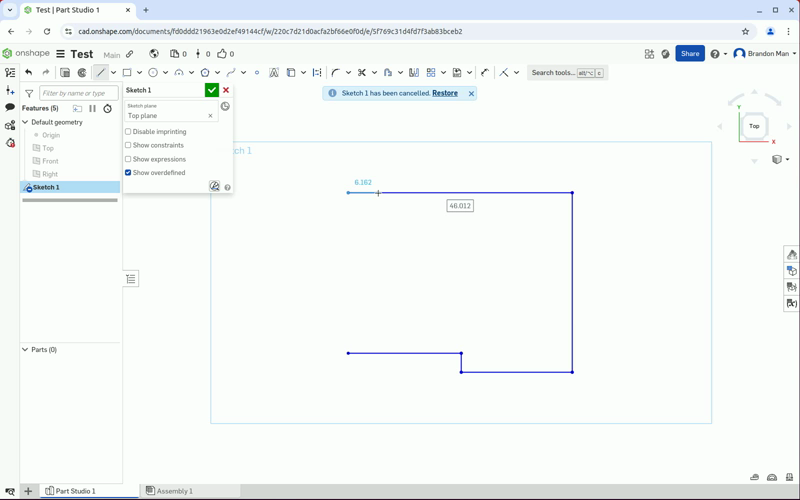
mouse_move(348, 223)
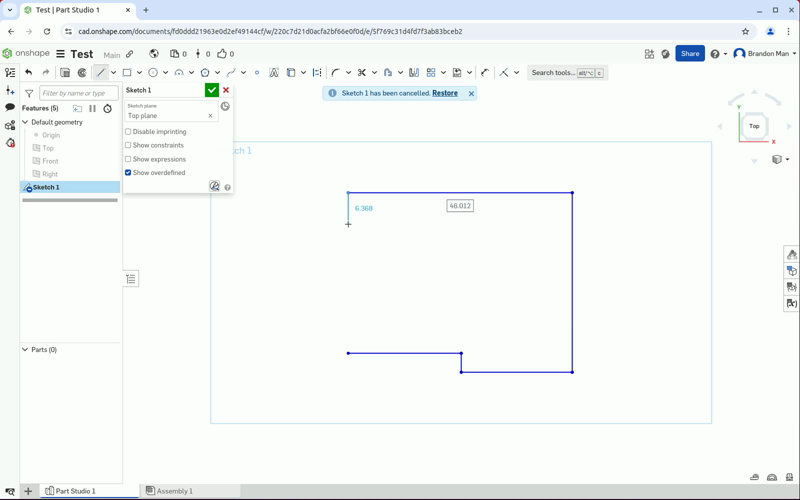
click(348, 223)
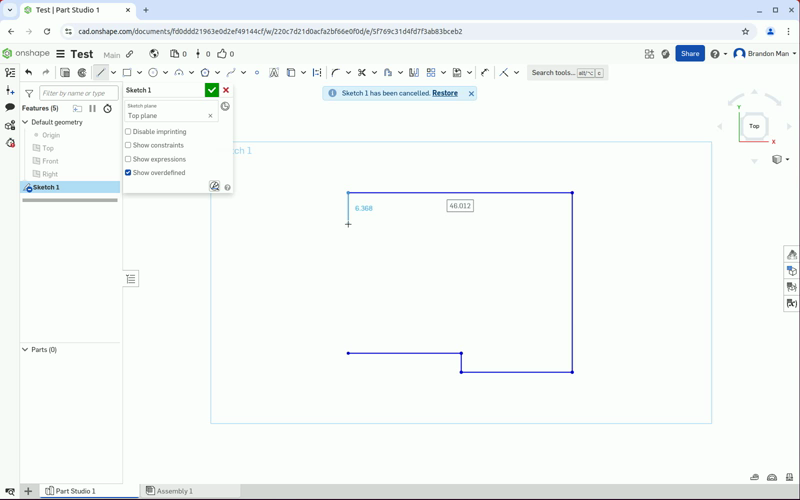
key_up(shift)
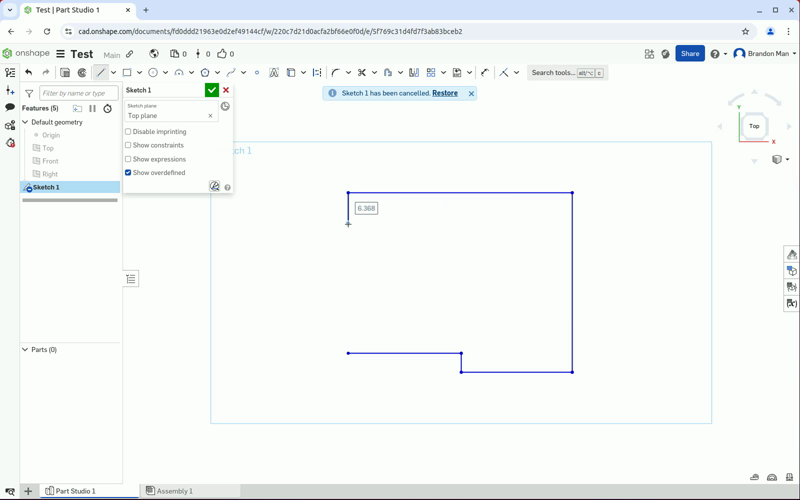
key_down(shift)
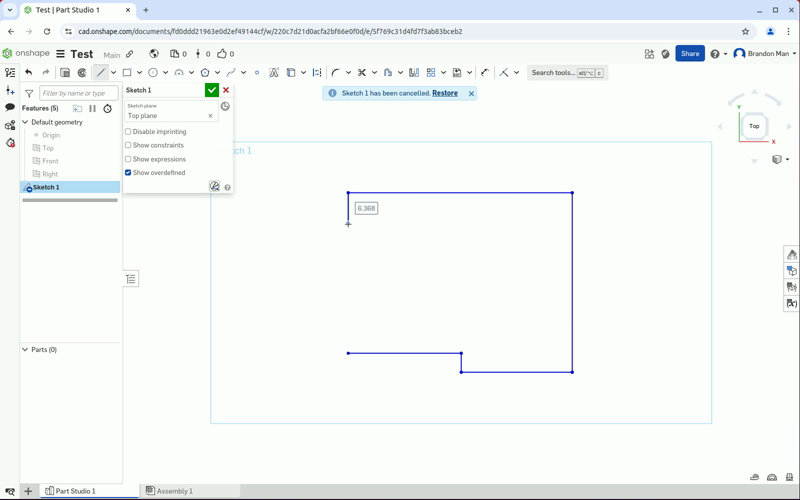
mouse_move(452, 223)
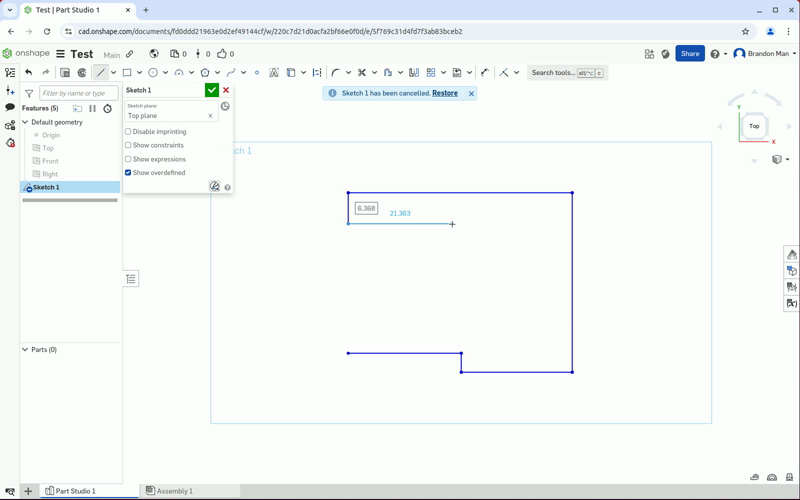
click(452, 223)
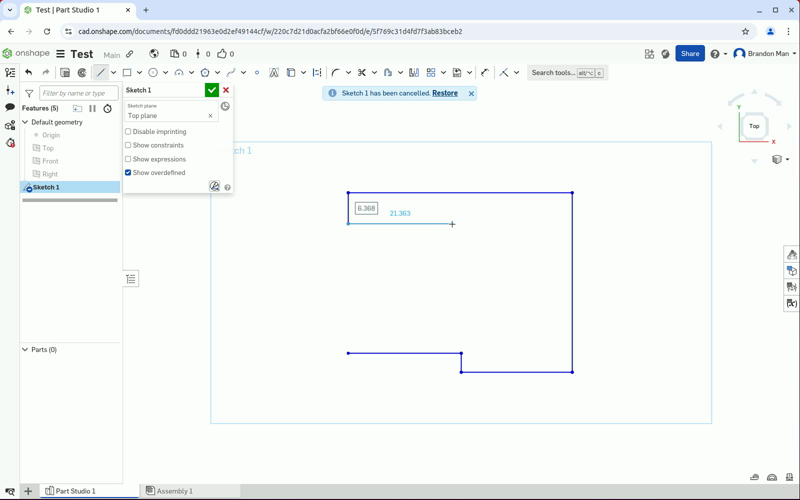
key_up(shift)
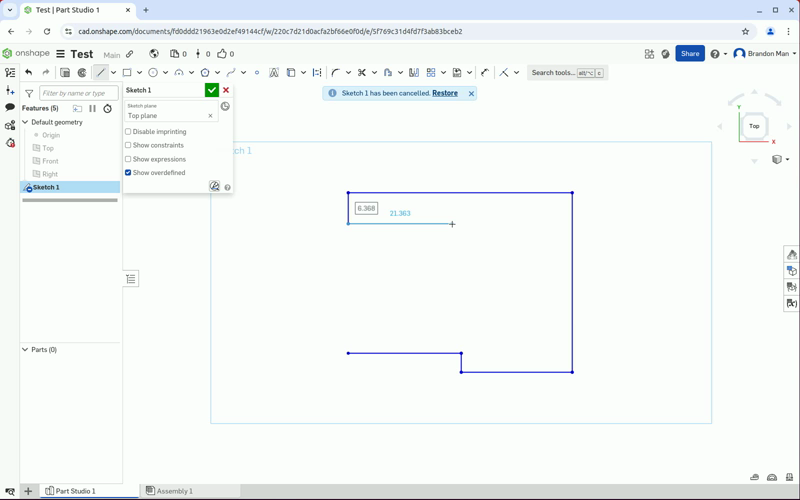
key_down(shift)
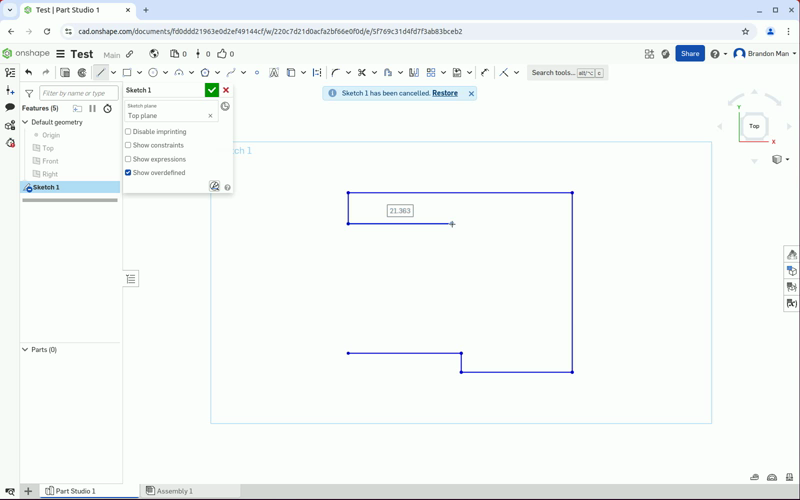
mouse_move(452, 329)
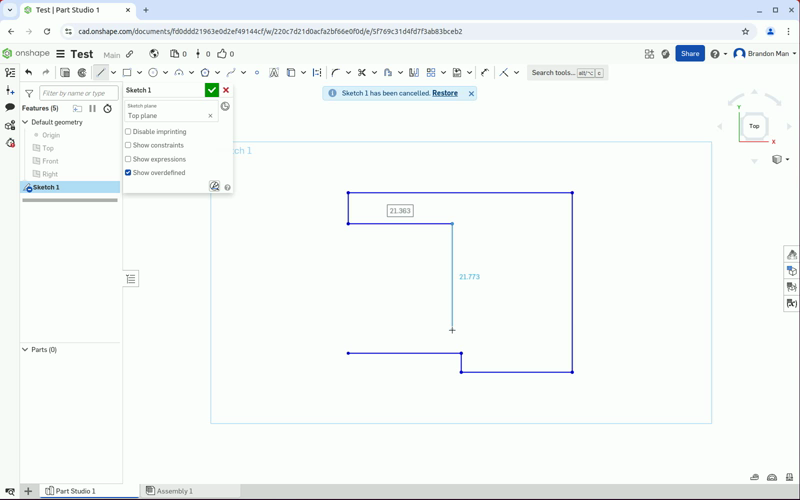
click(452, 329)
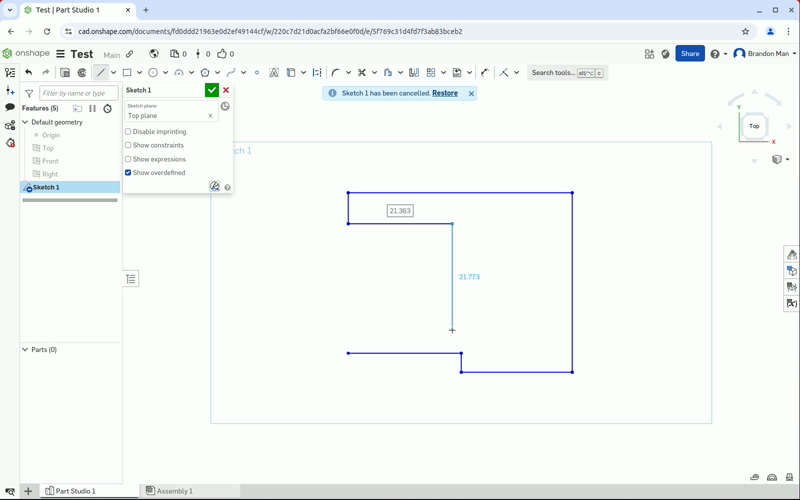
key_up(shift)
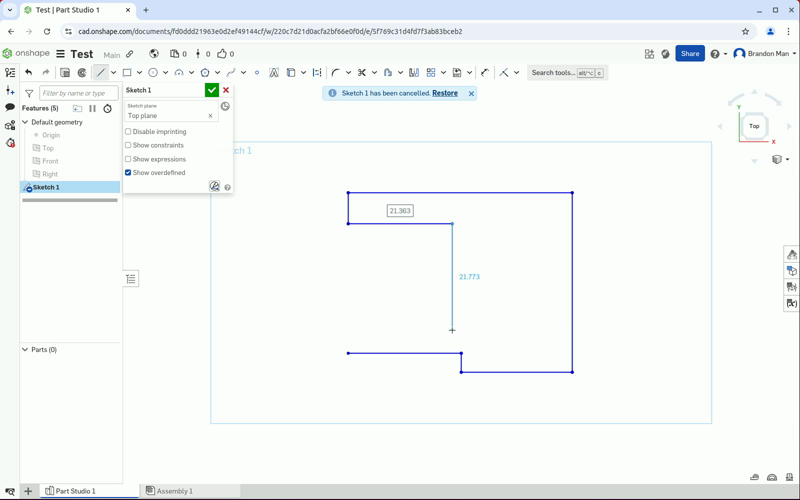
key_down(shift)
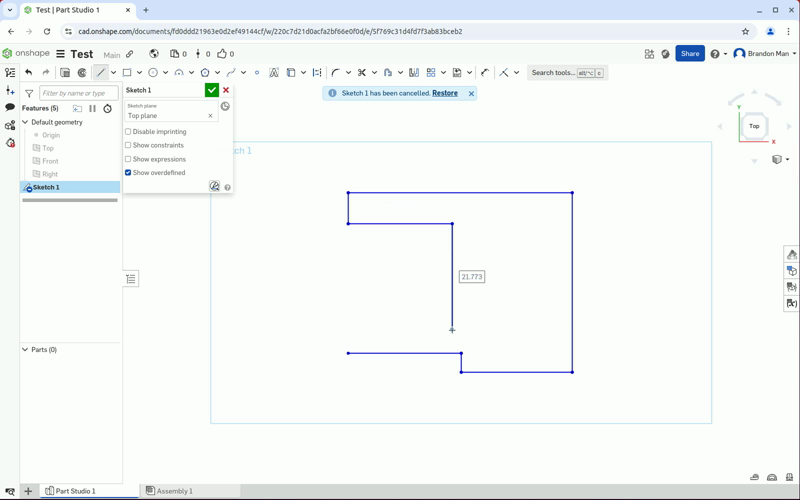
mouse_move(348, 329)
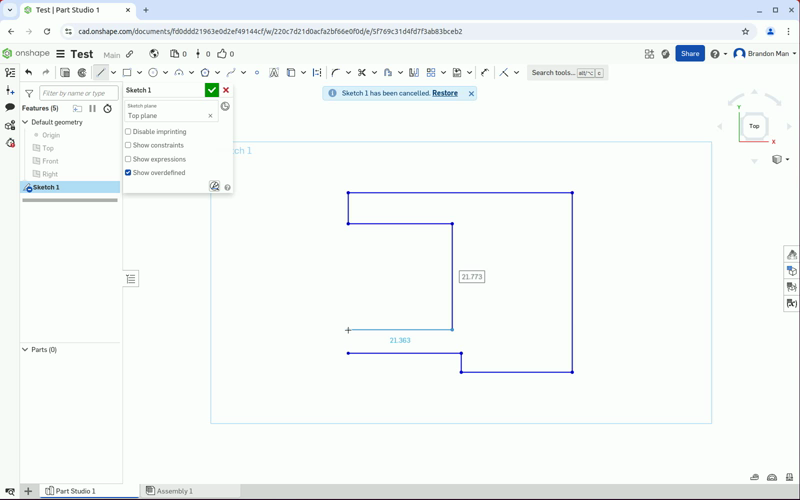
click(348, 329)
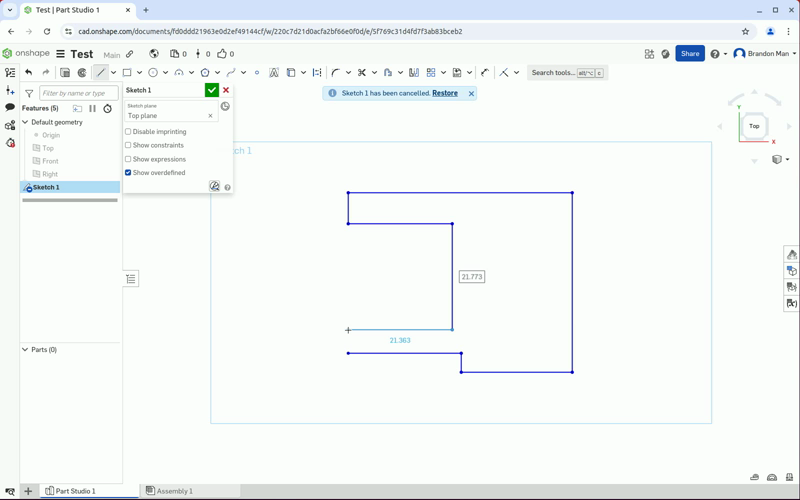
key_up(shift)
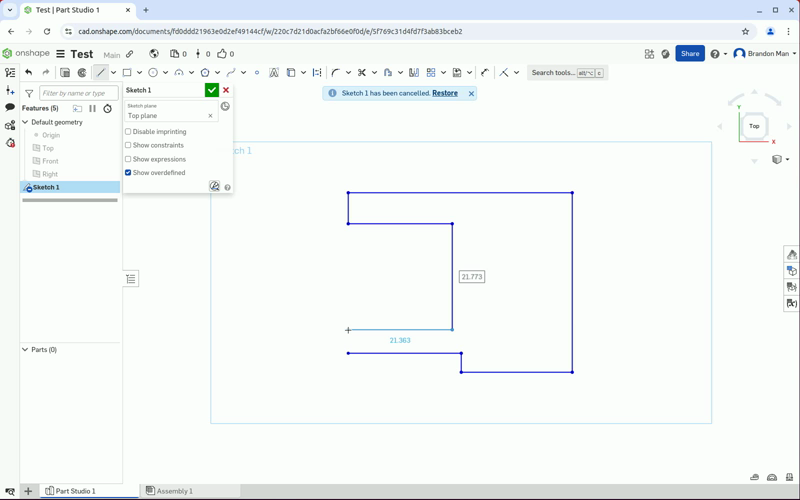
mouse_move(378, 329)
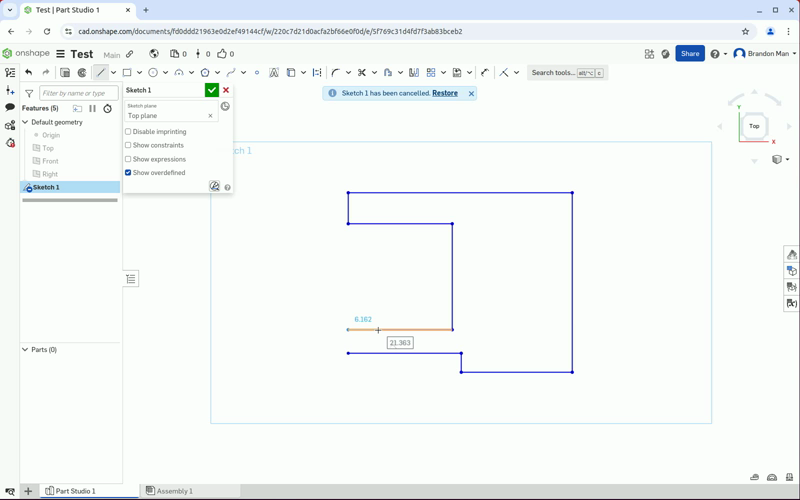
key_down(shift)
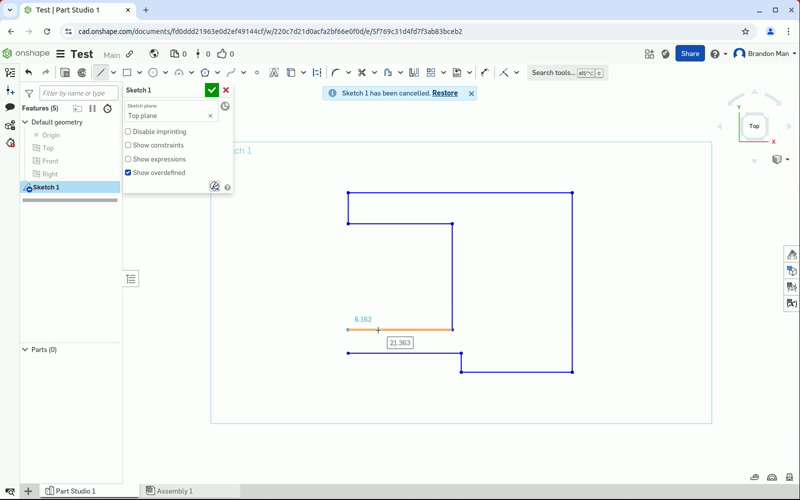
mouse_move(348, 353)
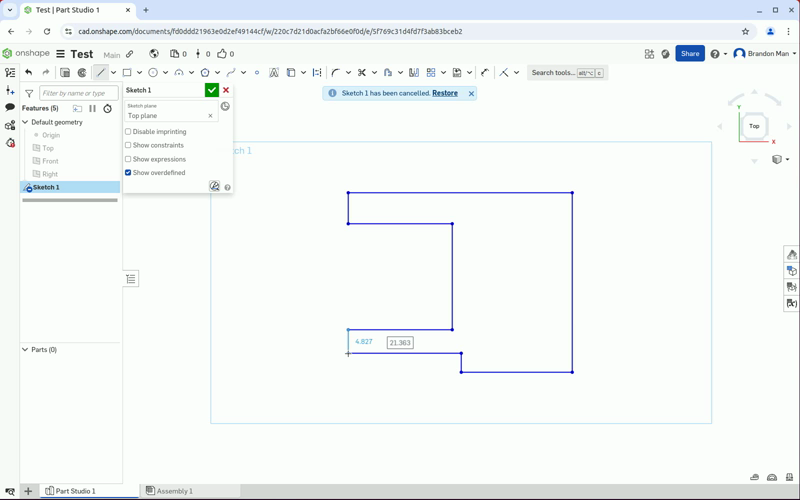
key_up(shift)
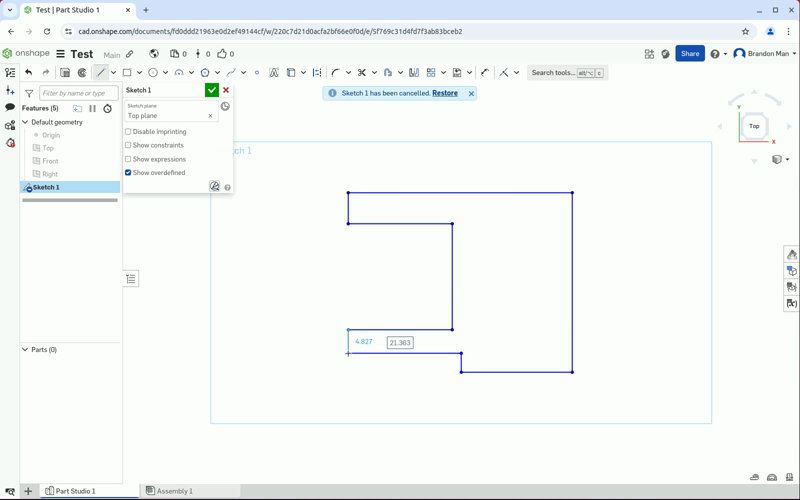
click(348, 353)
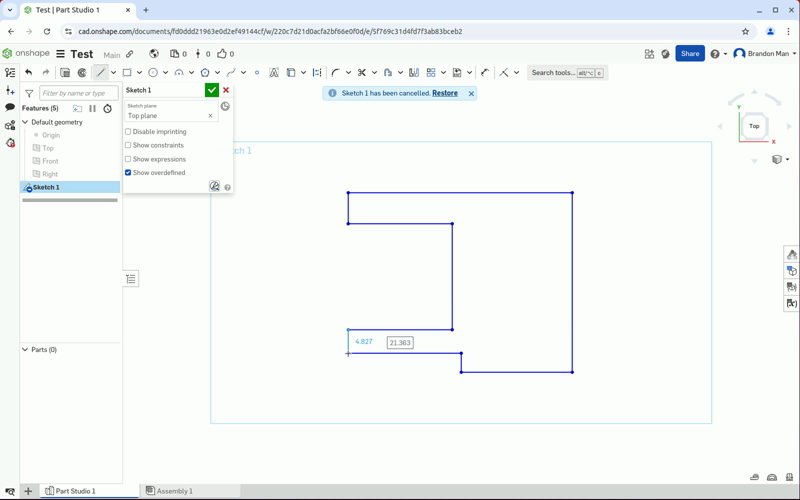
key(esc)
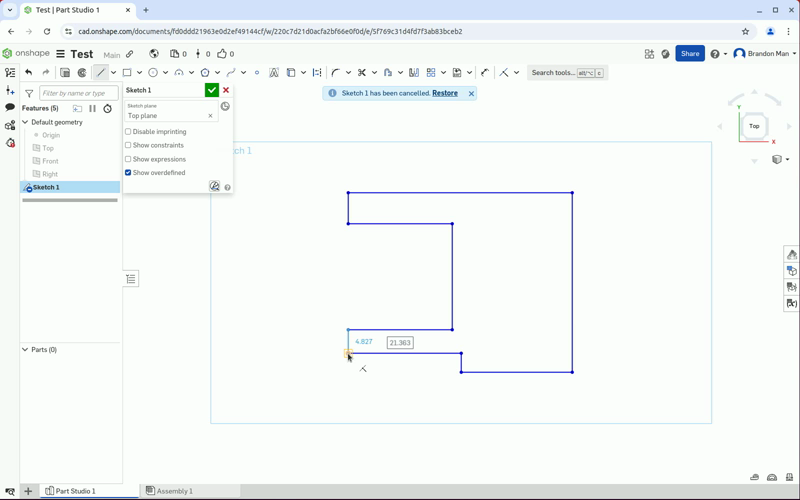
mouse_move(532, 324)
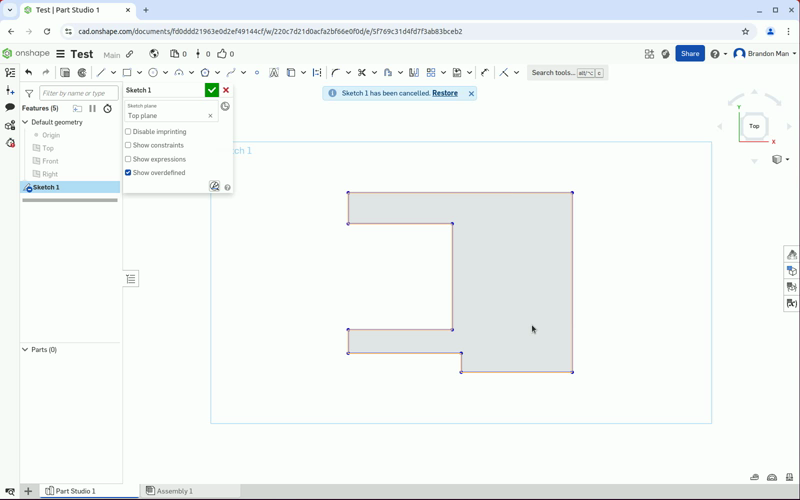
click(532, 324)
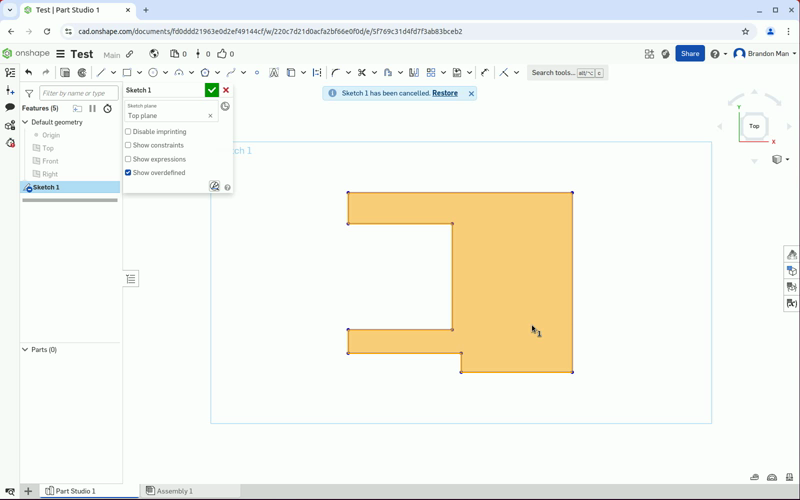
mouse_move(73, 352)
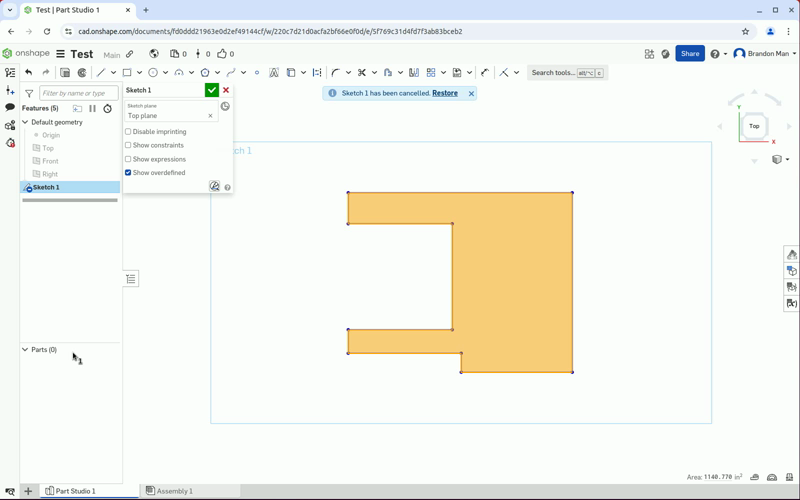
key(shift+y)
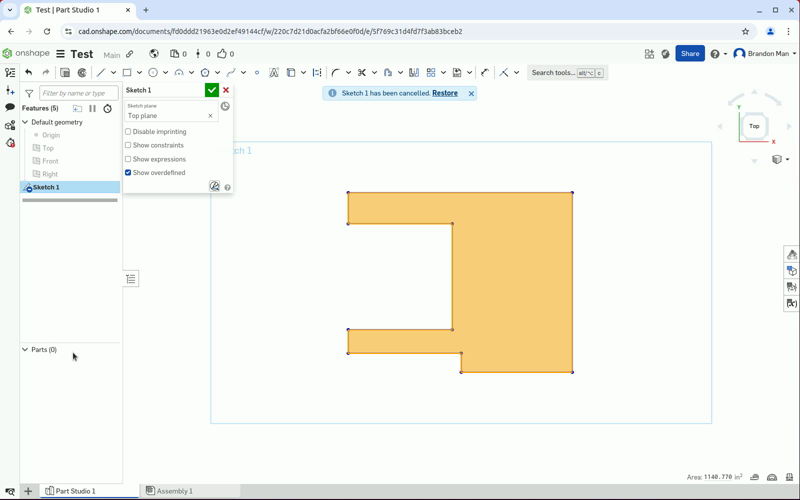
key(shift+e)
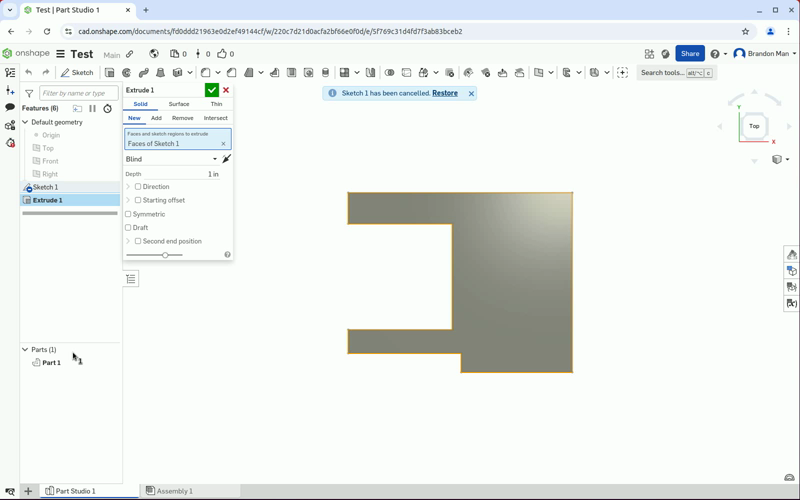
mouse_move(143, 106)
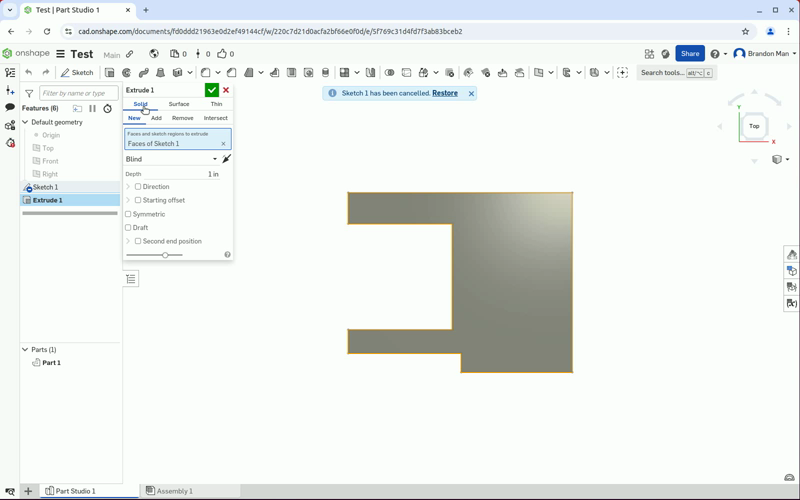
click(143, 106)
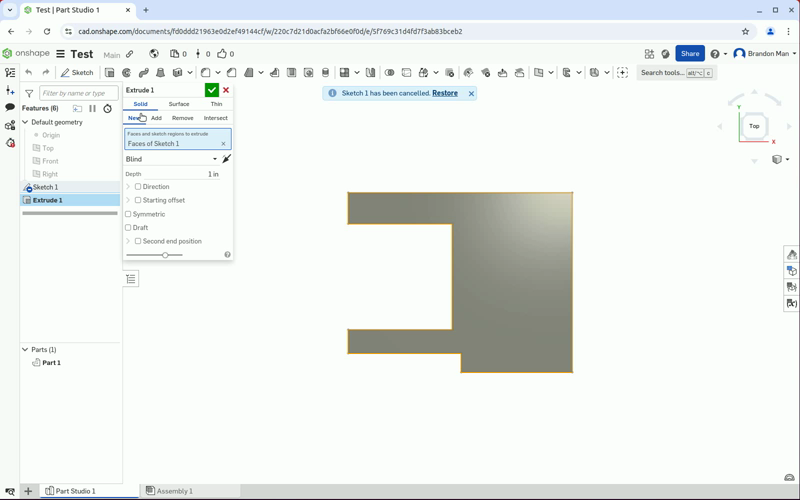
mouse_move(137, 120)
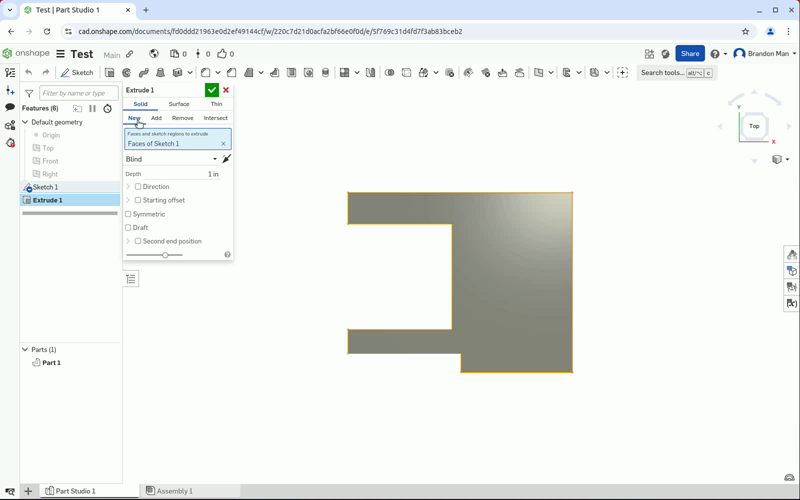
click(137, 120)
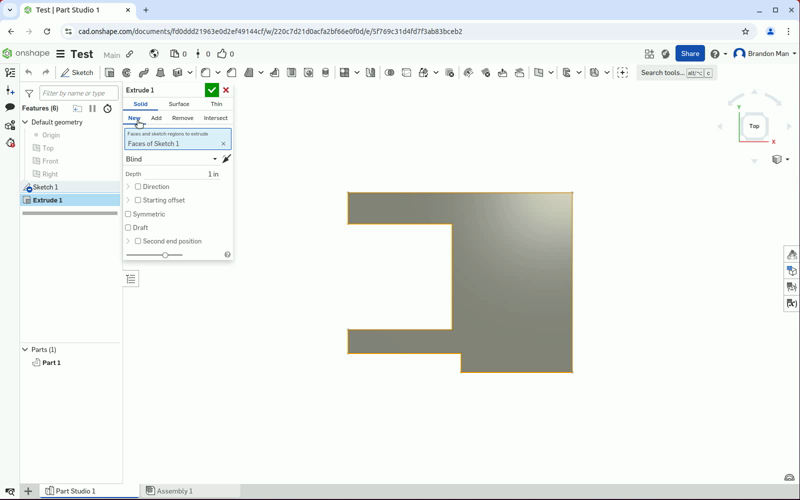
key(tab, 4)
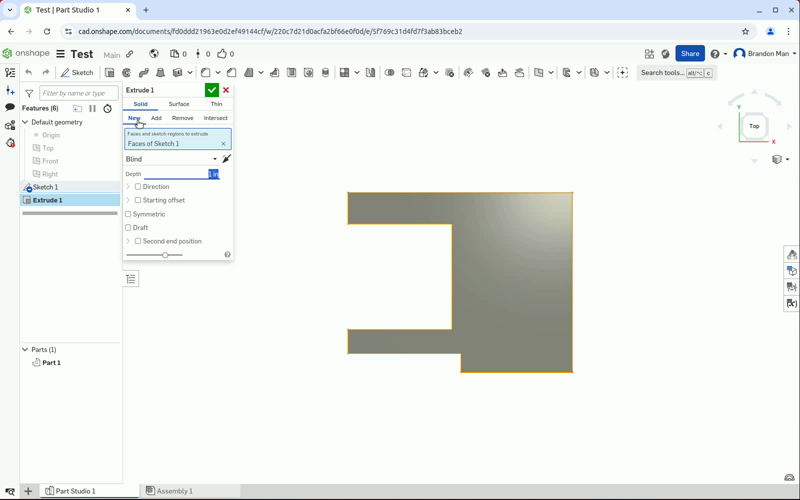
text(0.241)
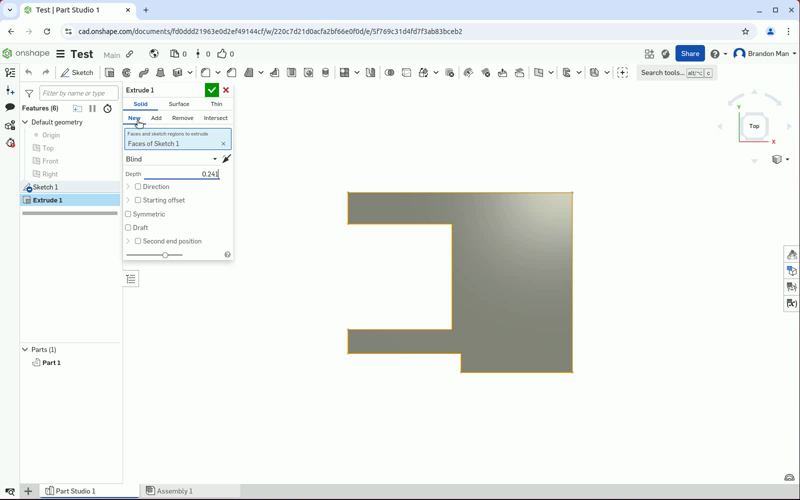
key(enter)
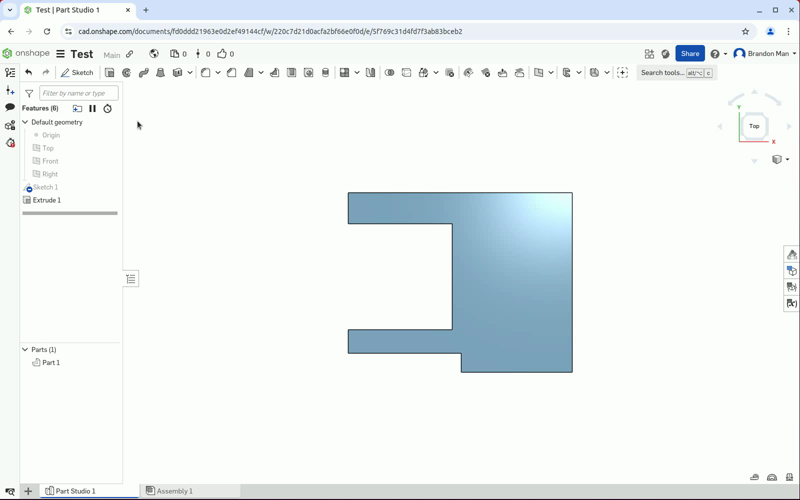
key(shift+h)
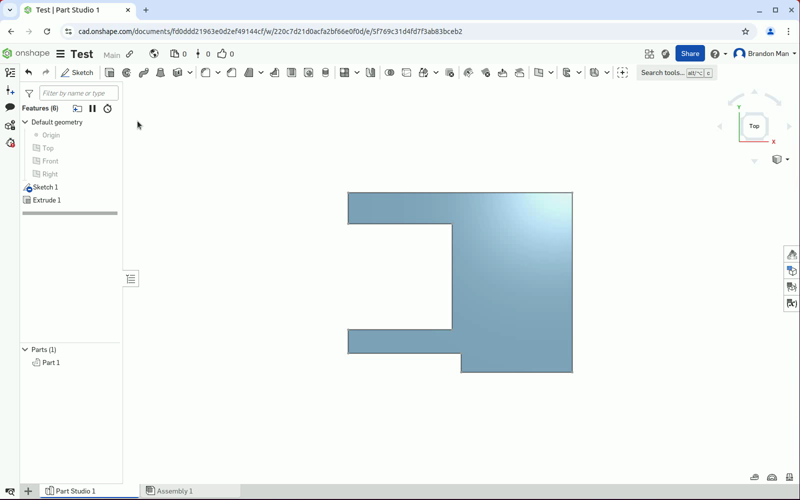
key(shift+h)
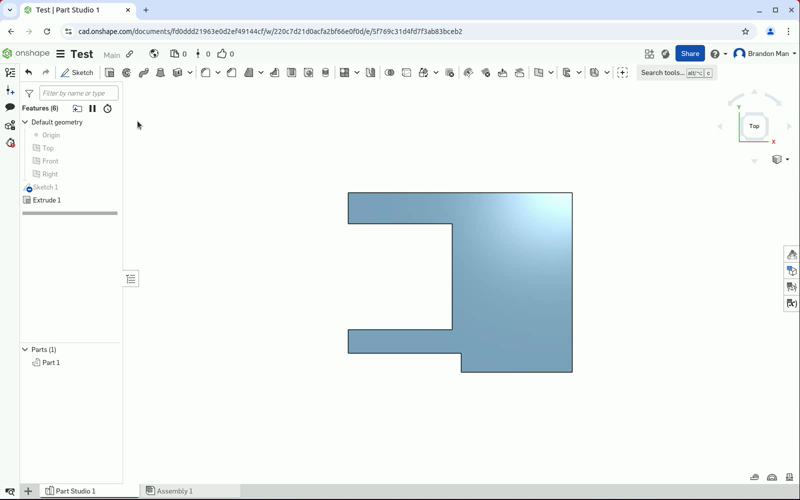
mouse_move(73, 189)
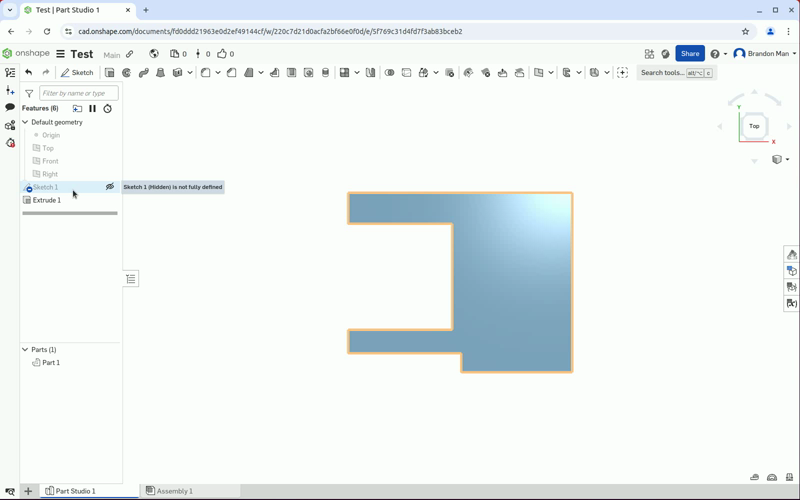
click(73, 189)
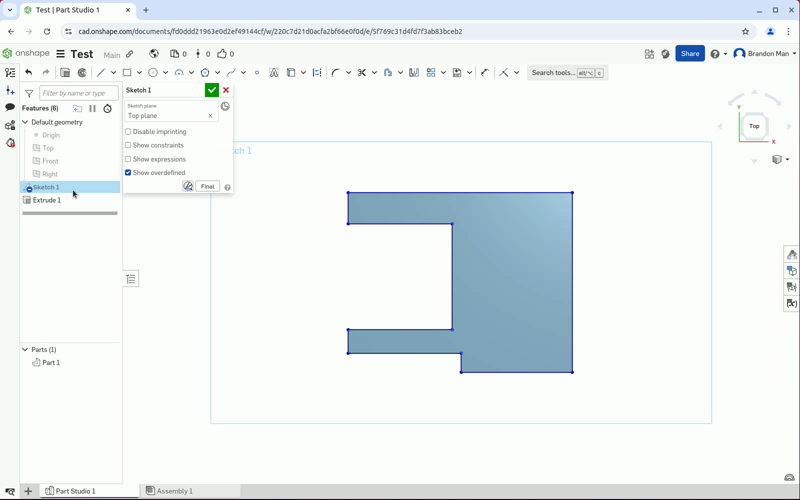
mouse_move(229, 92)
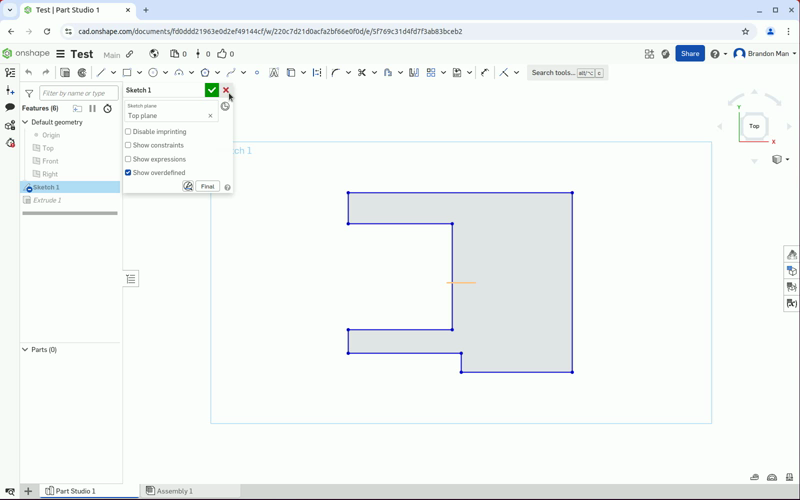
click(229, 92)
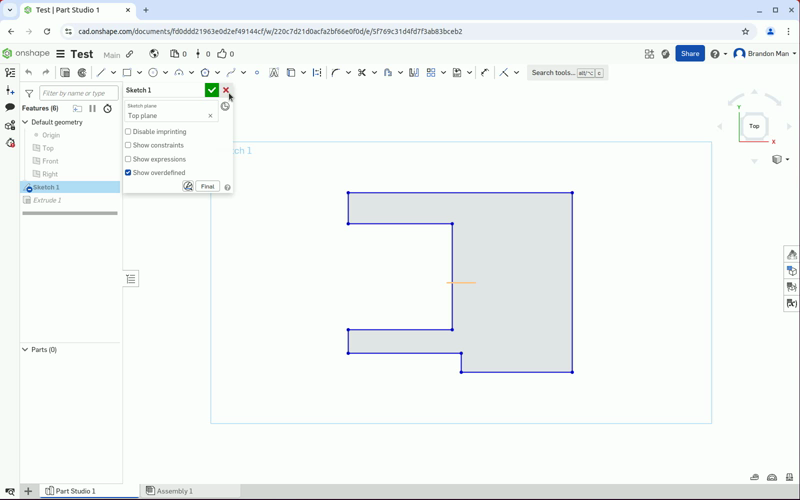
key(shift+s)
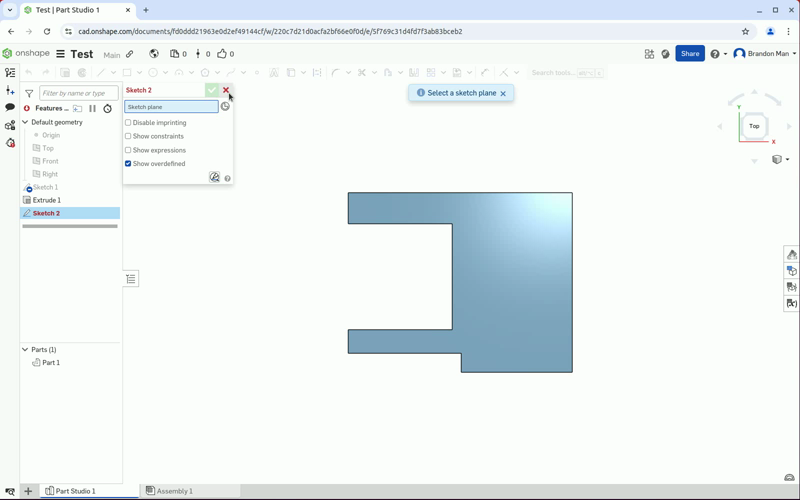
mouse_move(73, 150)
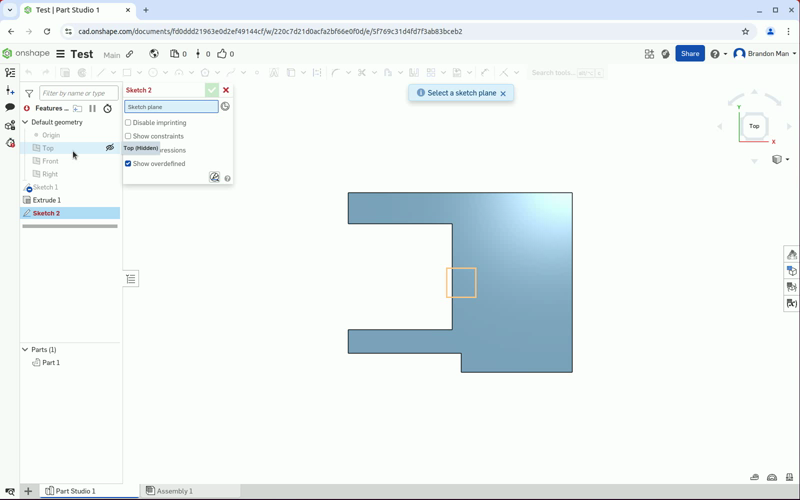
click(73, 150)
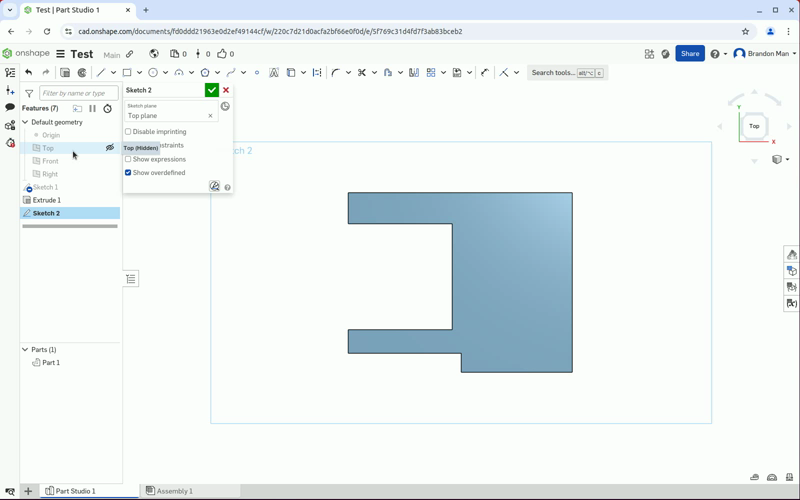
mouse_move(73, 352)
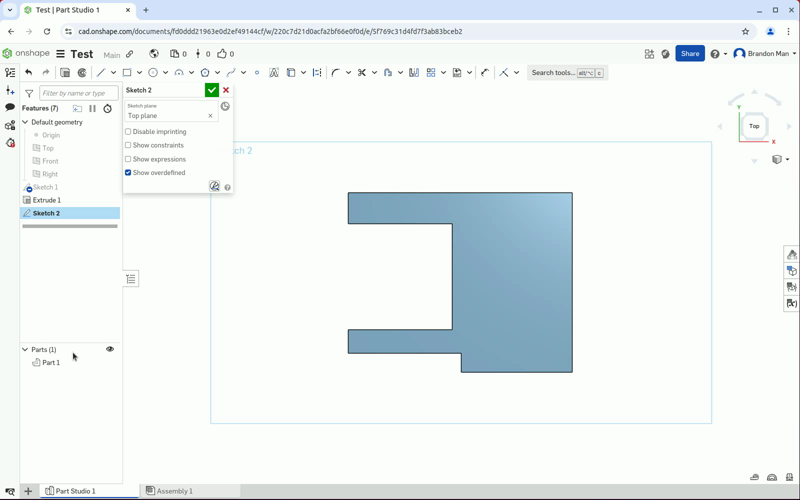
key(y)
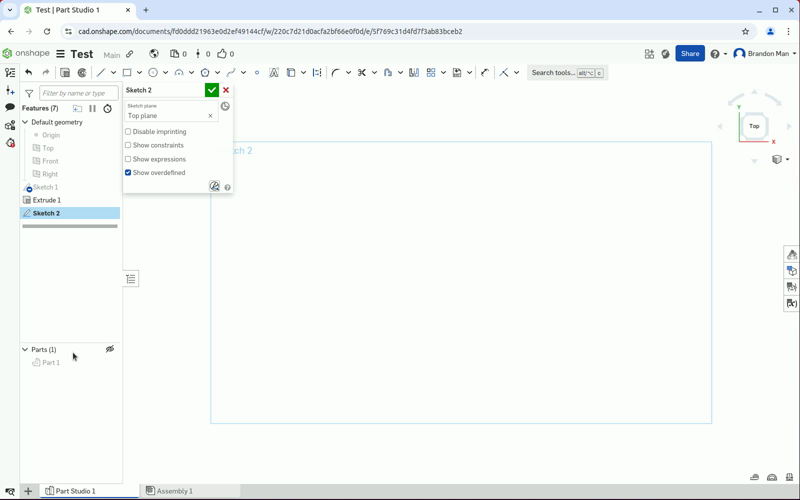
key(l)
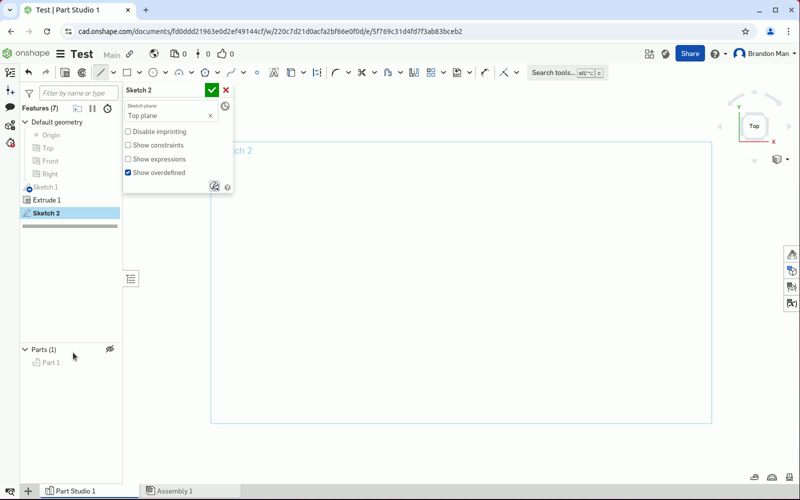
key_down(shift)
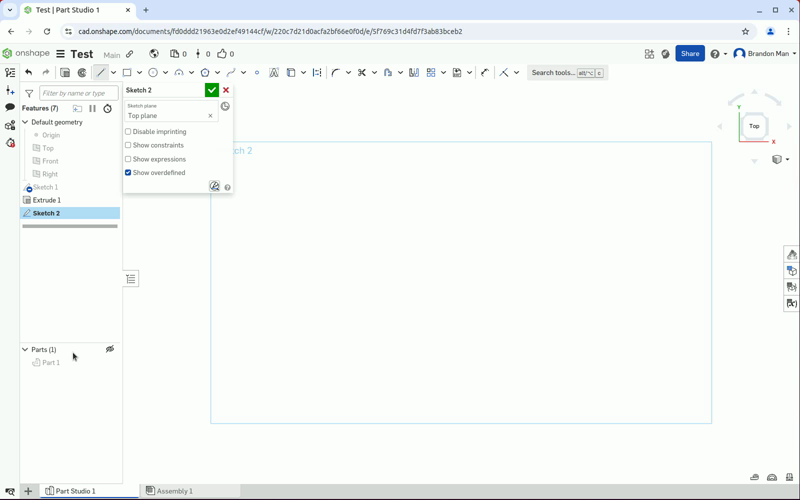
mouse_move(348, 329)
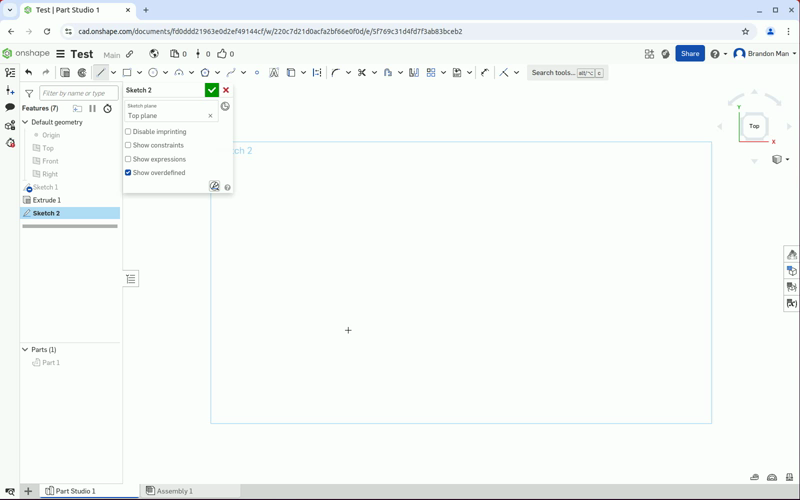
click(348, 329)
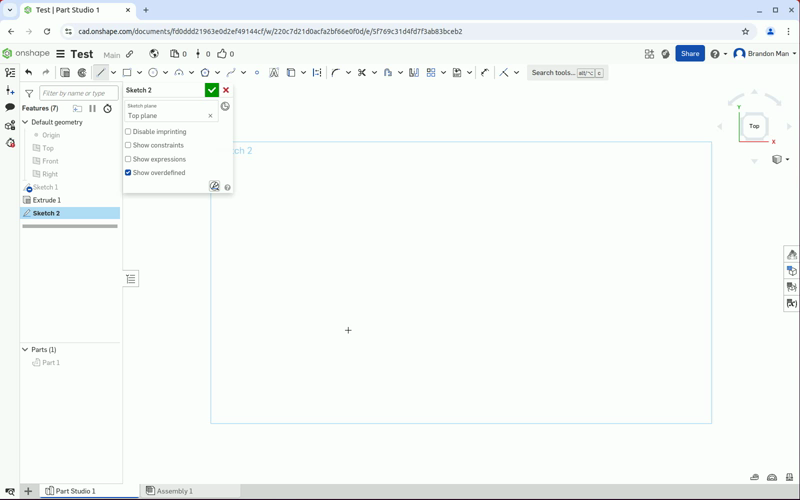
key_up(shift)
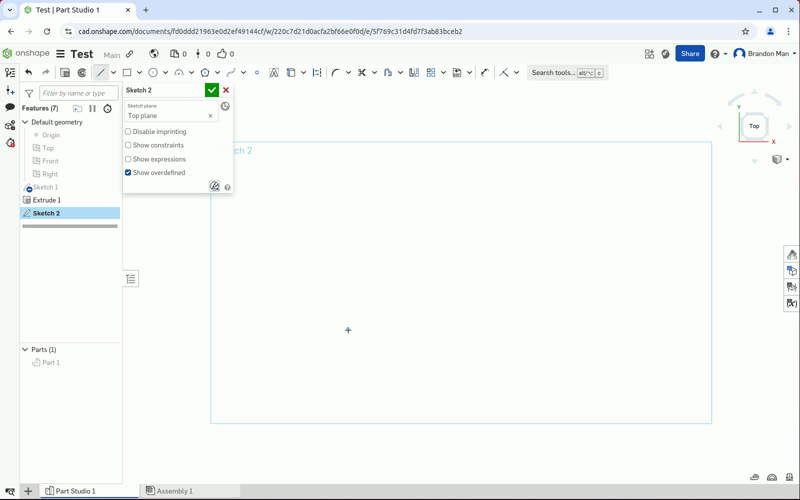
key_down(shift)
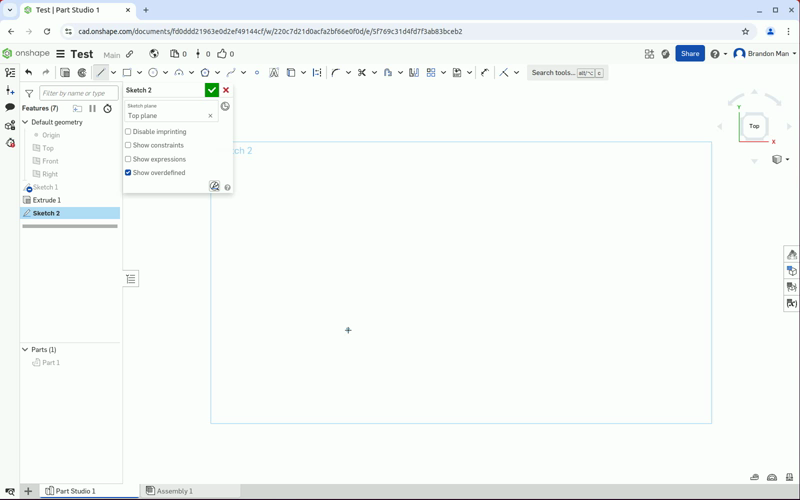
mouse_move(452, 329)
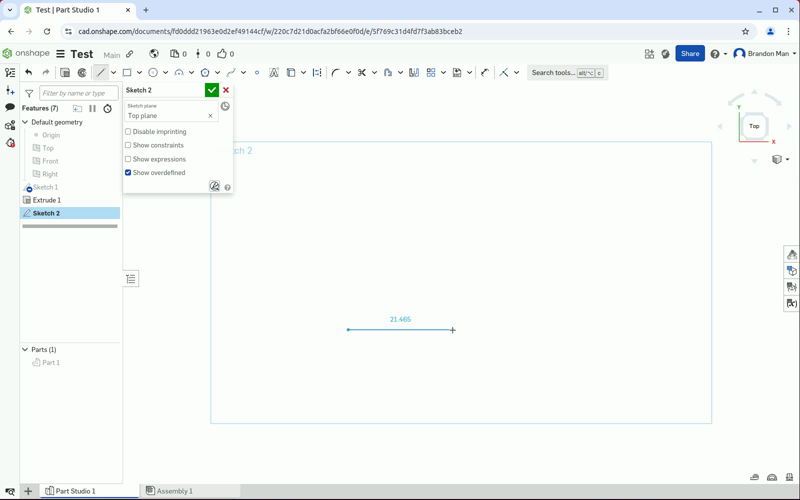
click(452, 329)
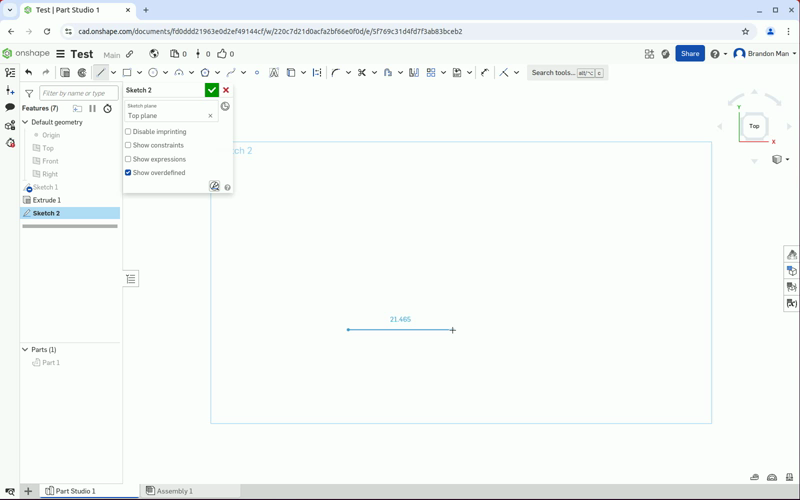
key_up(shift)
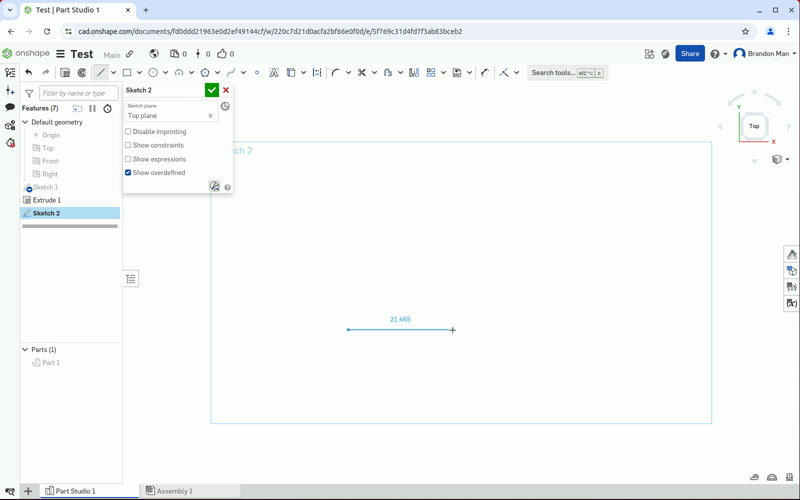
key_down(shift)
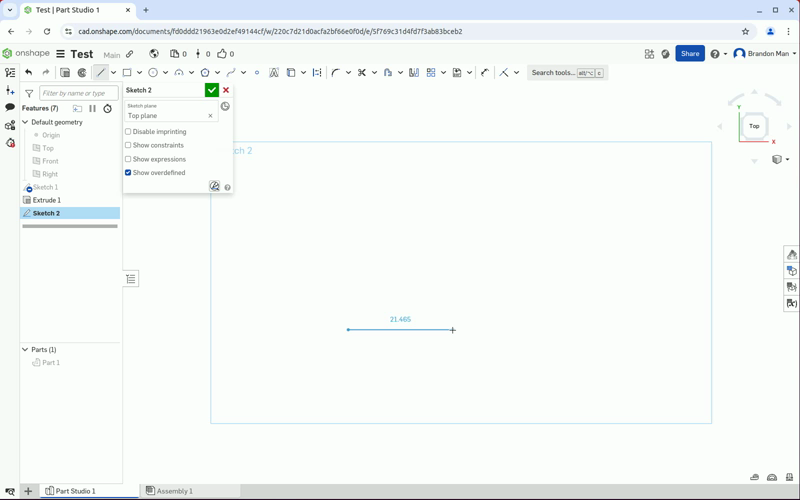
mouse_move(452, 224)
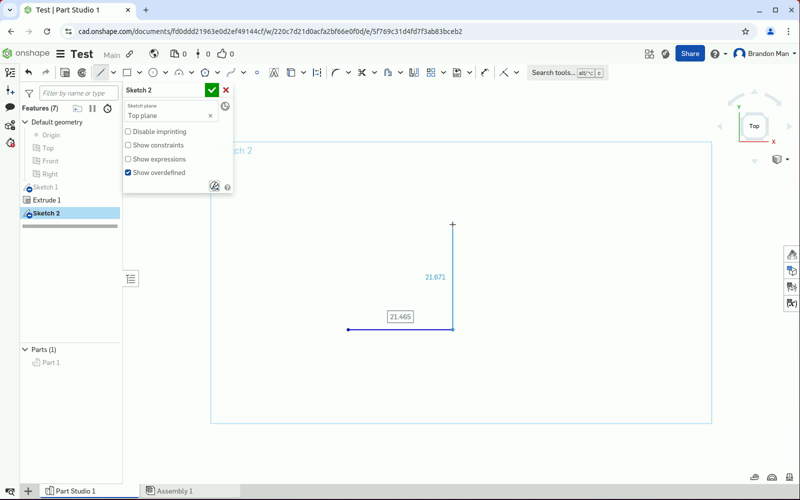
click(452, 224)
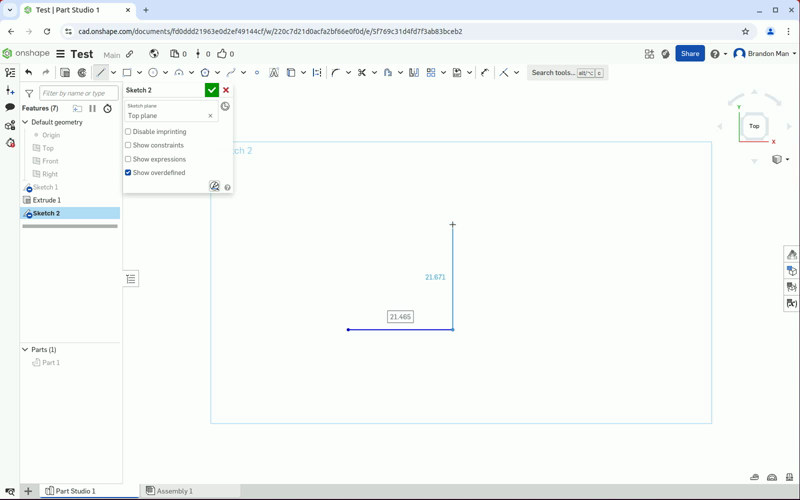
key_up(shift)
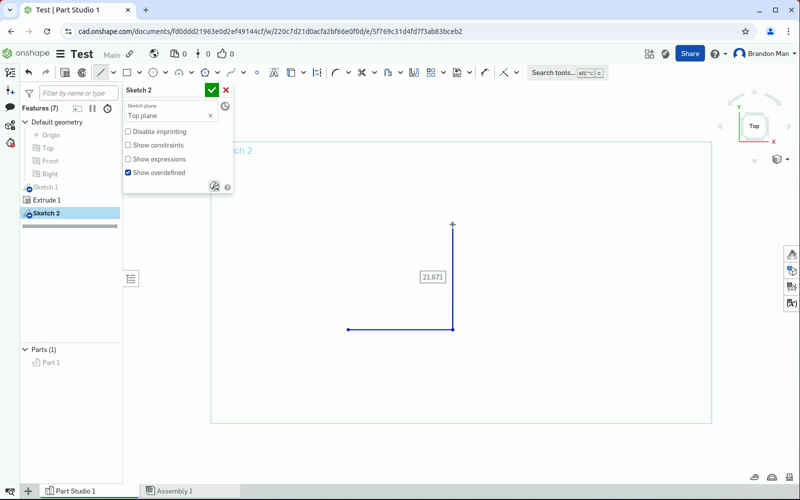
key_down(shift)
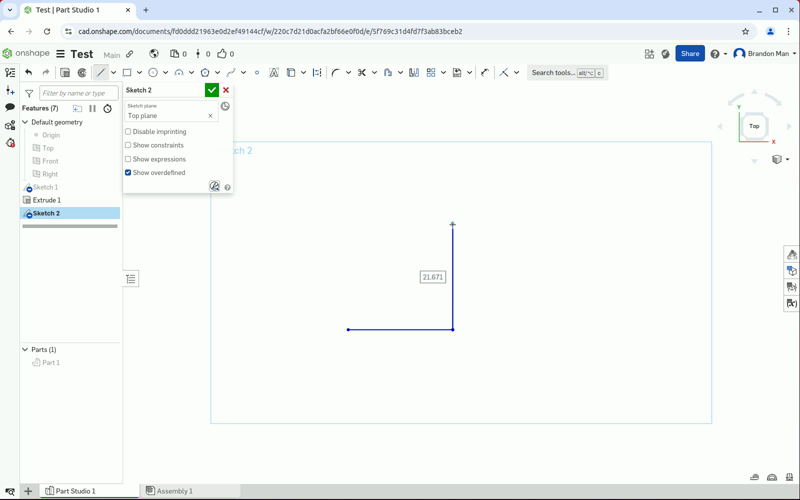
mouse_move(348, 224)
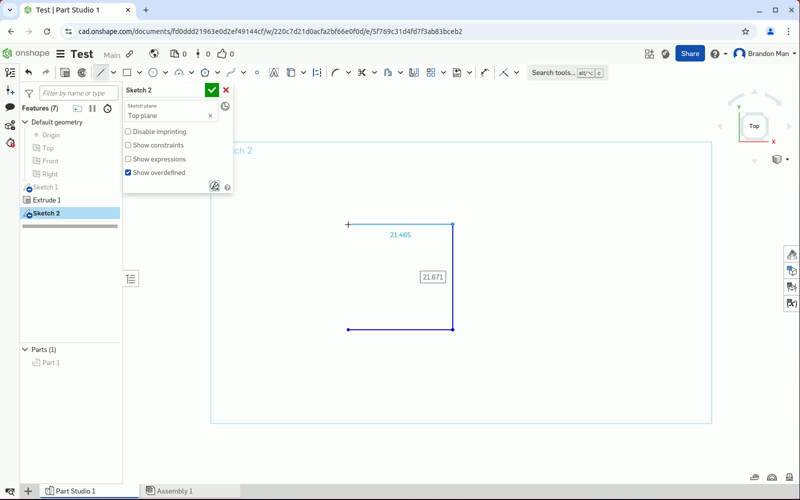
click(348, 224)
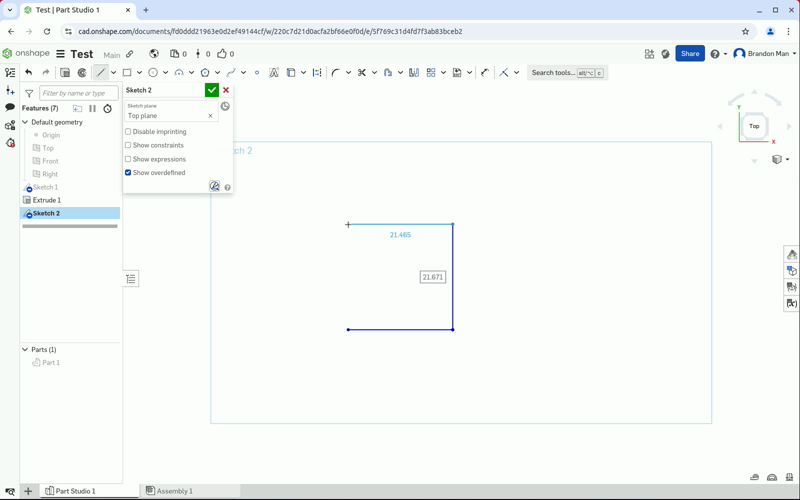
key_up(shift)
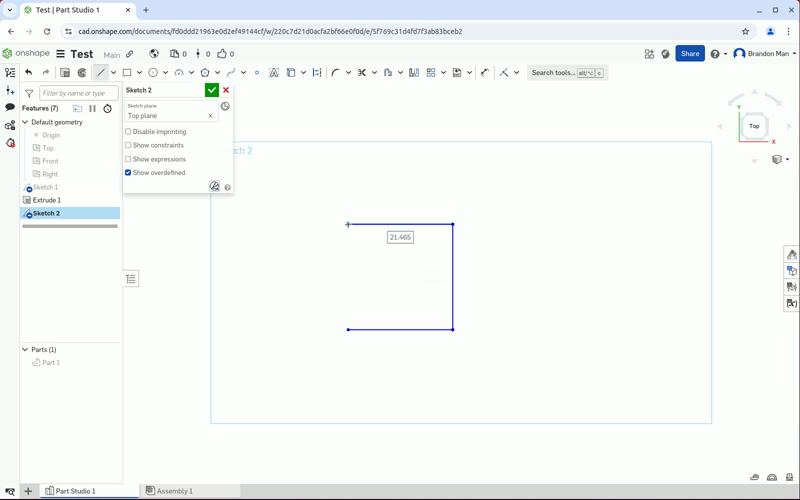
key_down(shift)
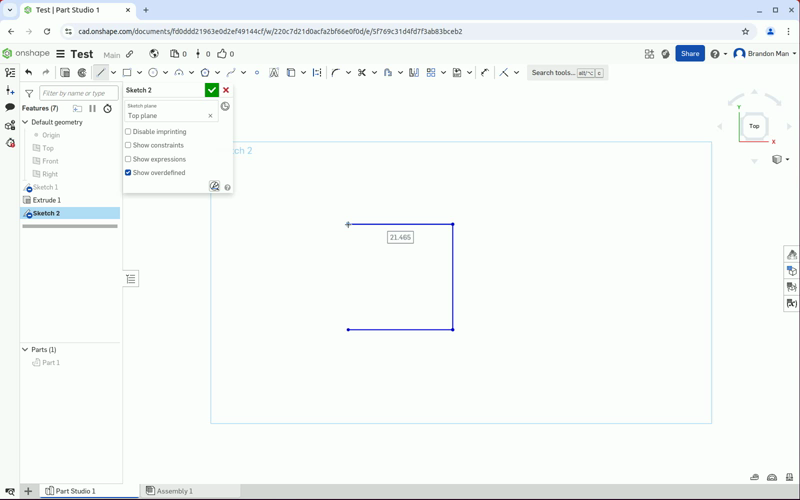
mouse_move(348, 329)
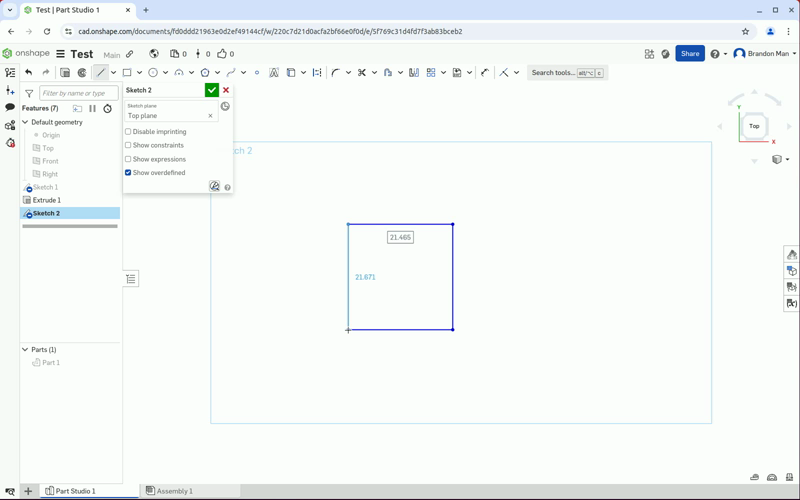
key_up(shift)
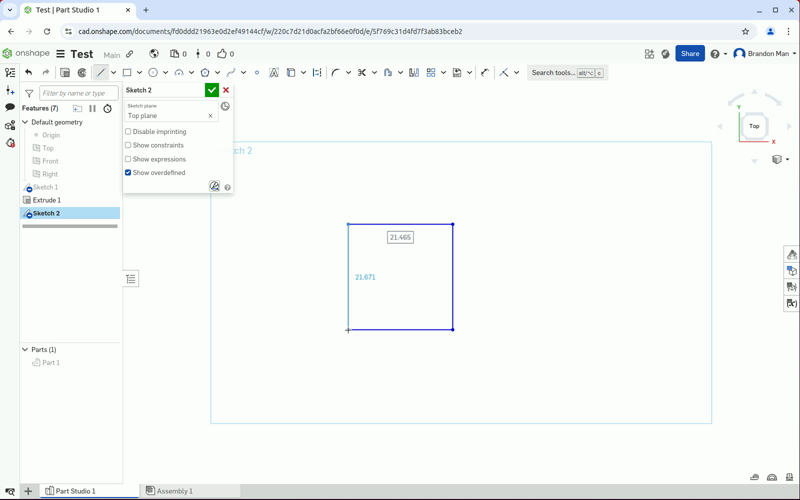
click(348, 329)
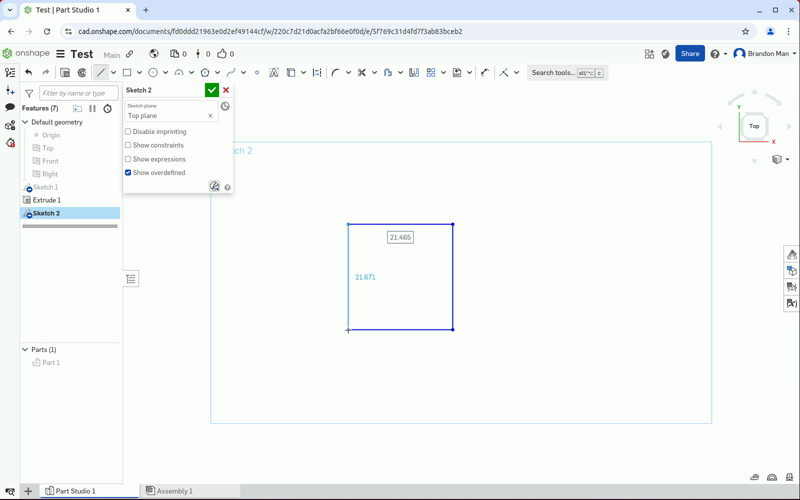
key(esc)
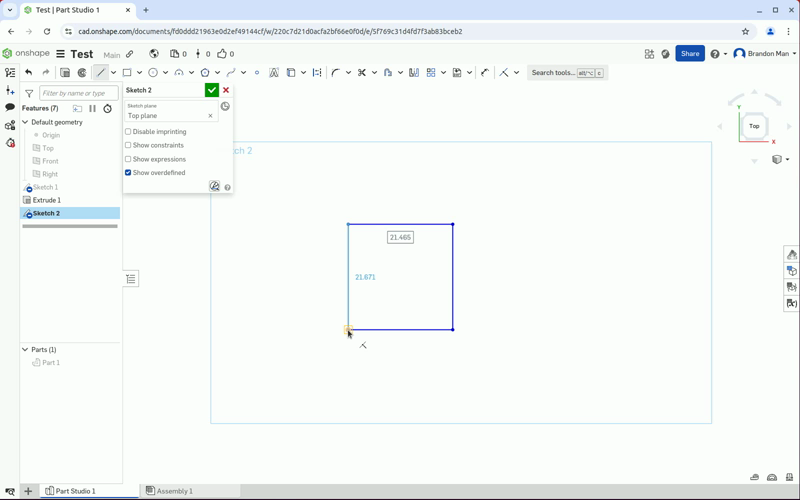
mouse_move(385, 246)
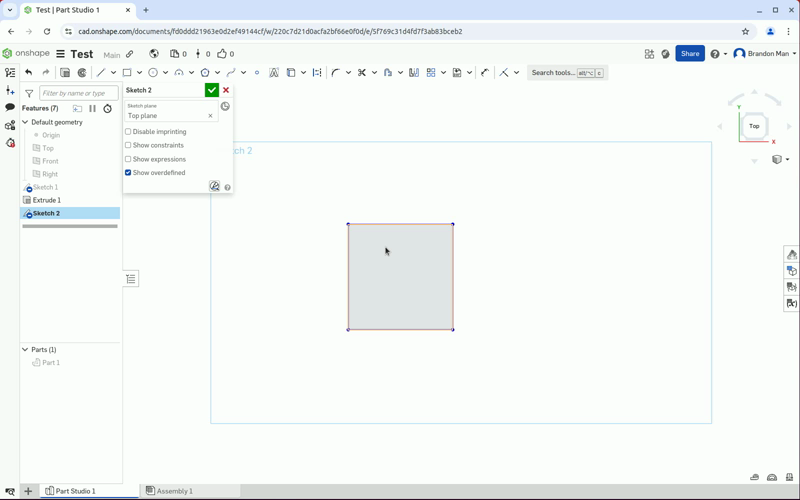
click(385, 246)
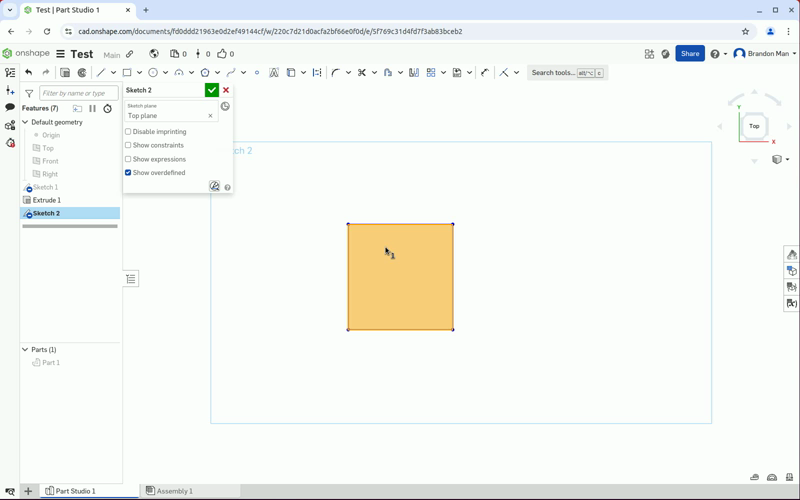
mouse_move(73, 352)
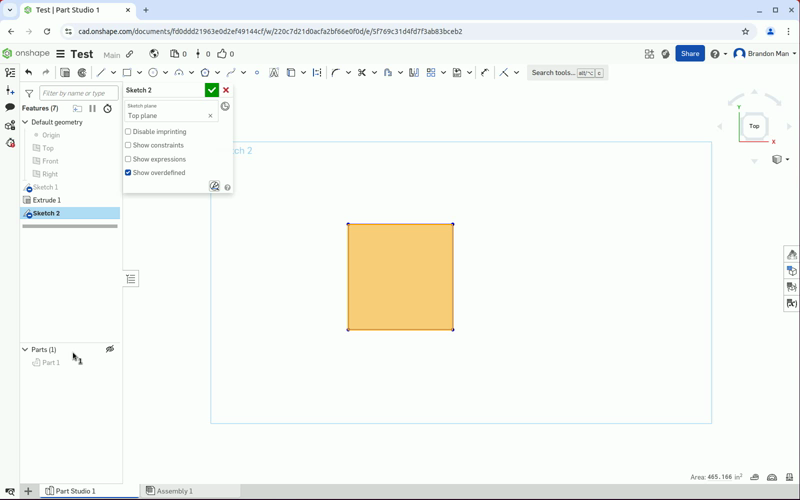
key(shift+y)
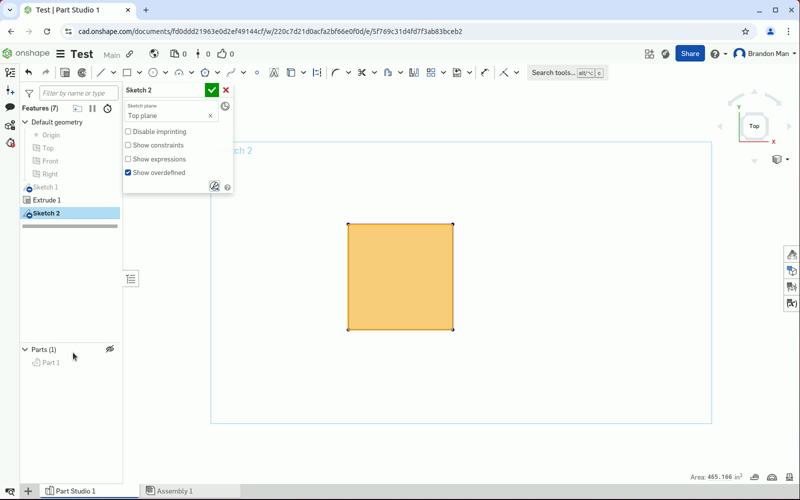
key(shift+e)
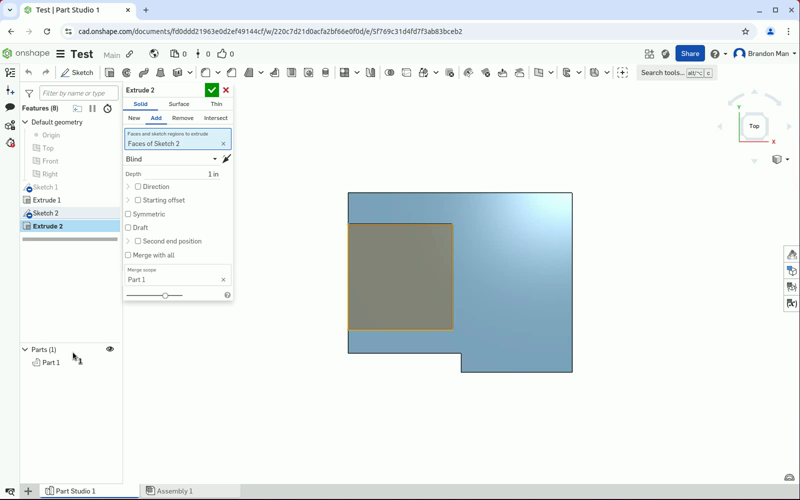
mouse_move(143, 106)
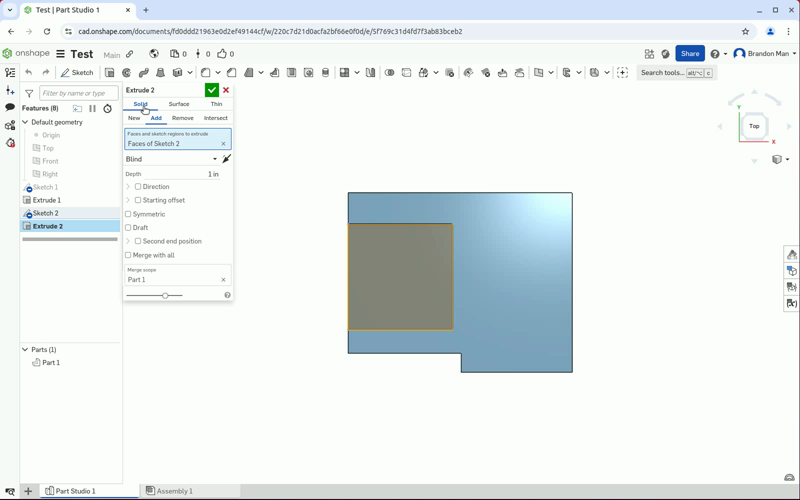
click(143, 106)
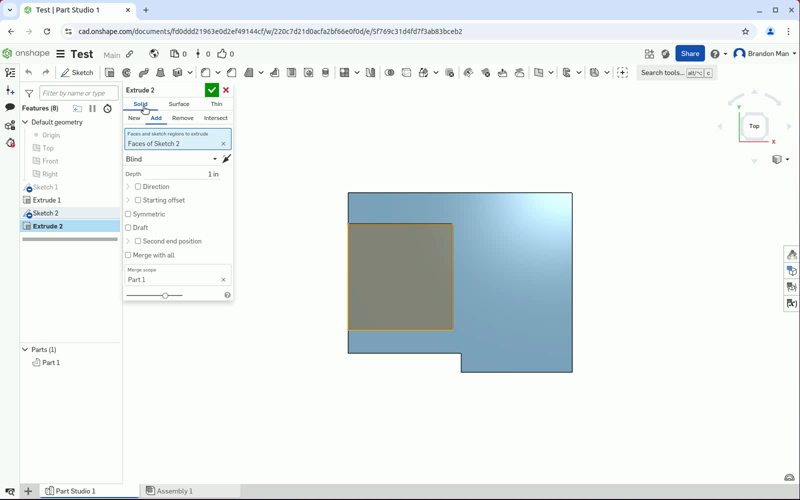
mouse_move(137, 120)
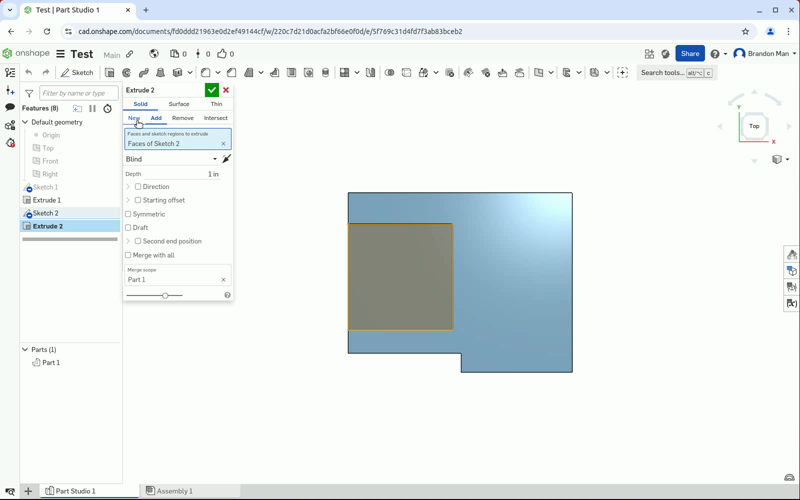
click(137, 120)
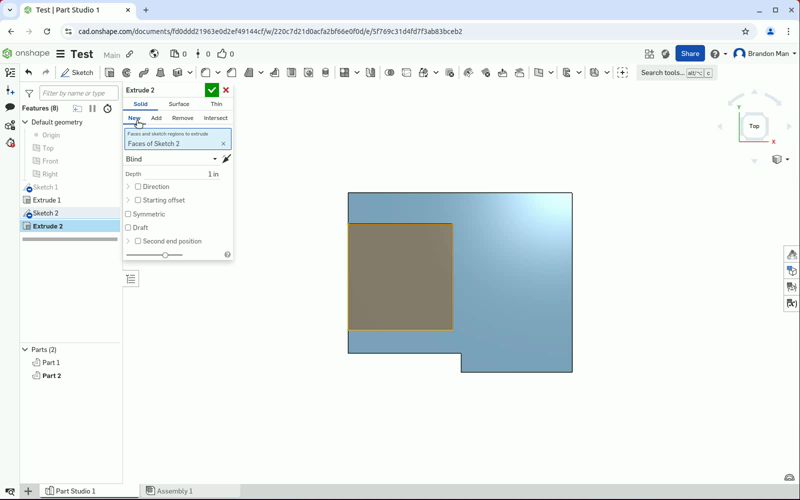
key(tab, 4)
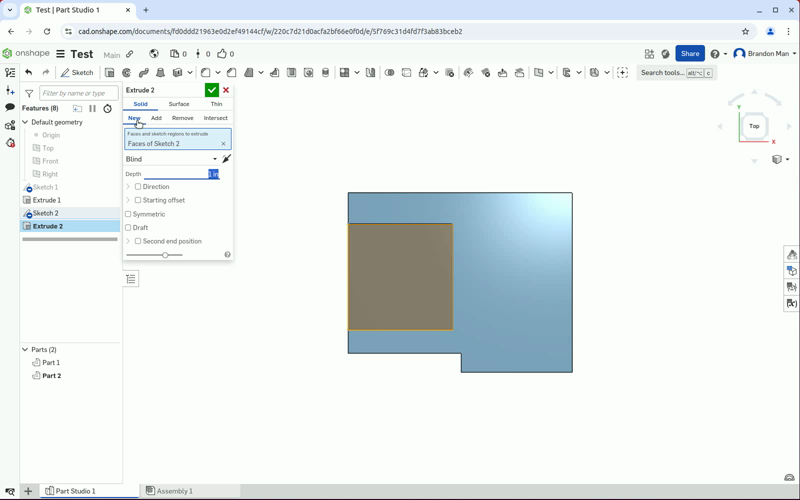
text(5.777)
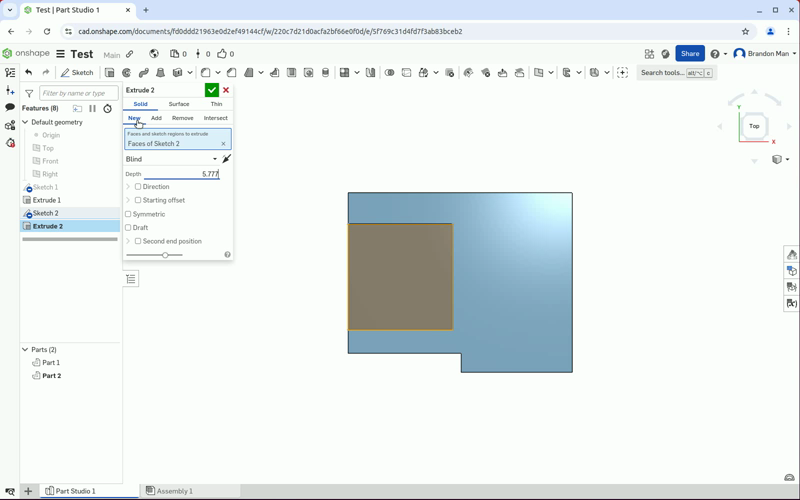
key(enter)
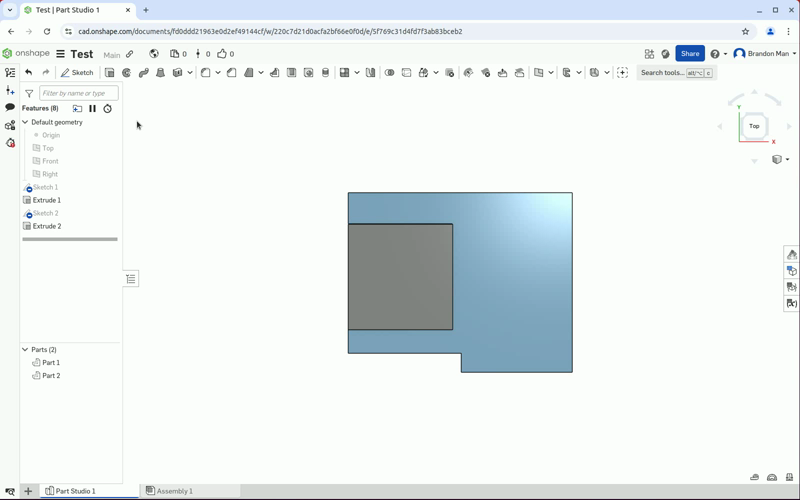
key(shift+h)
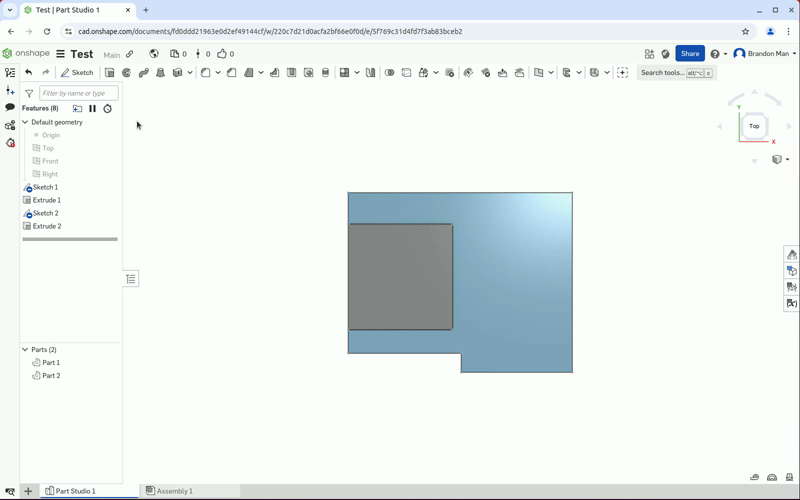
key(shift+h)
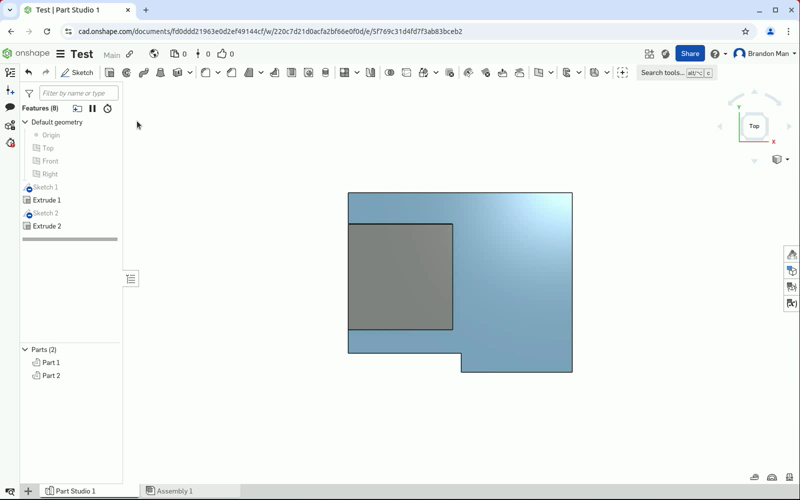
mouse_move(73, 189)
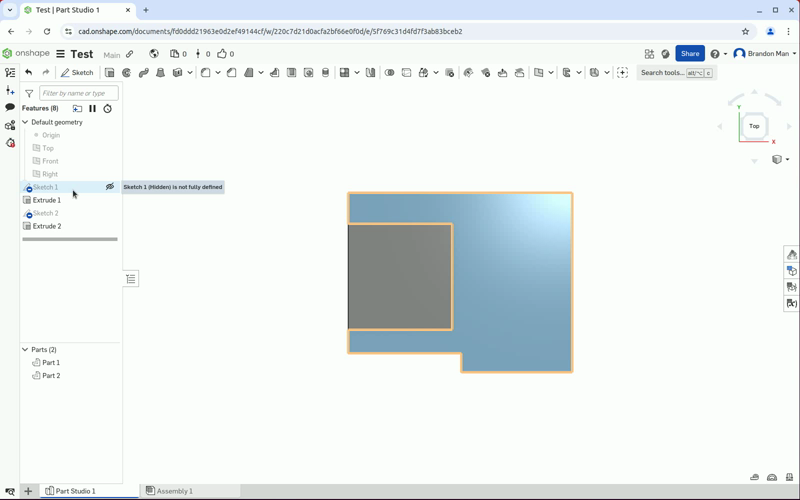
click(73, 189)
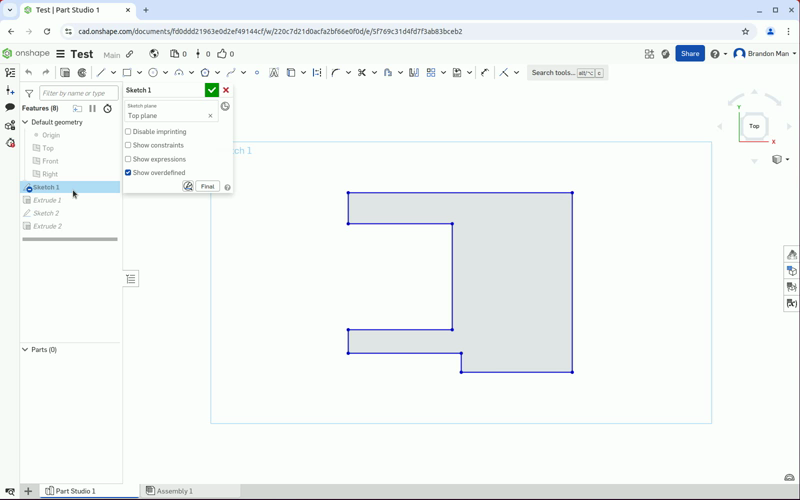
mouse_move(229, 92)
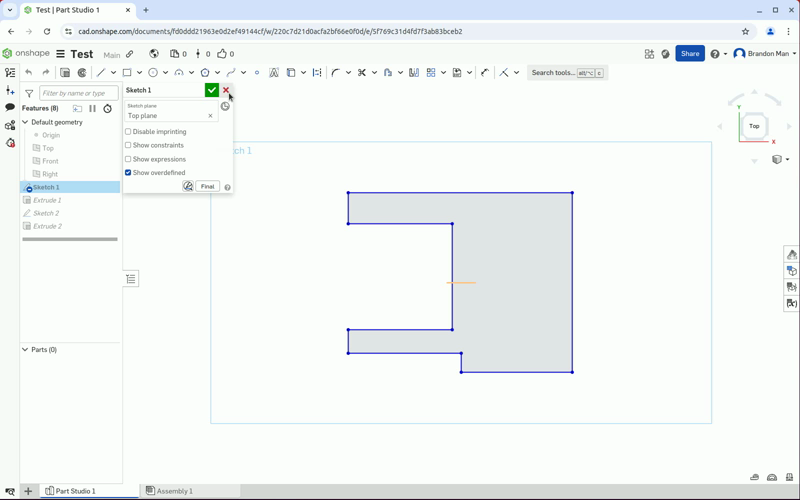
click(229, 92)
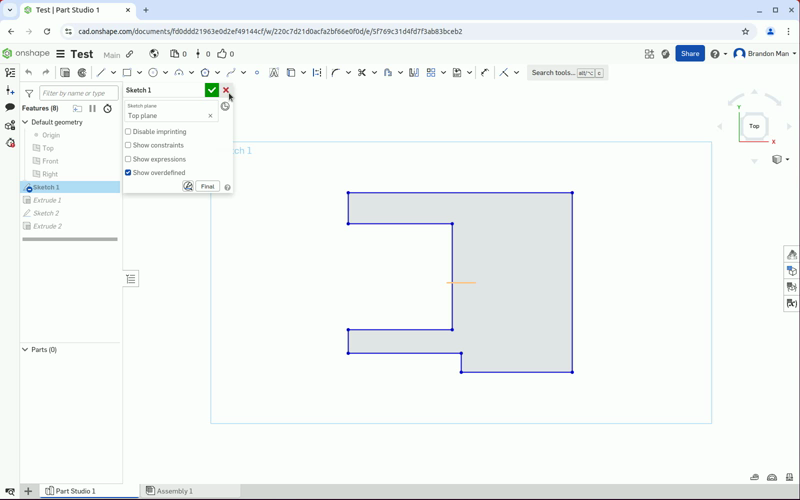
key(shift+s)
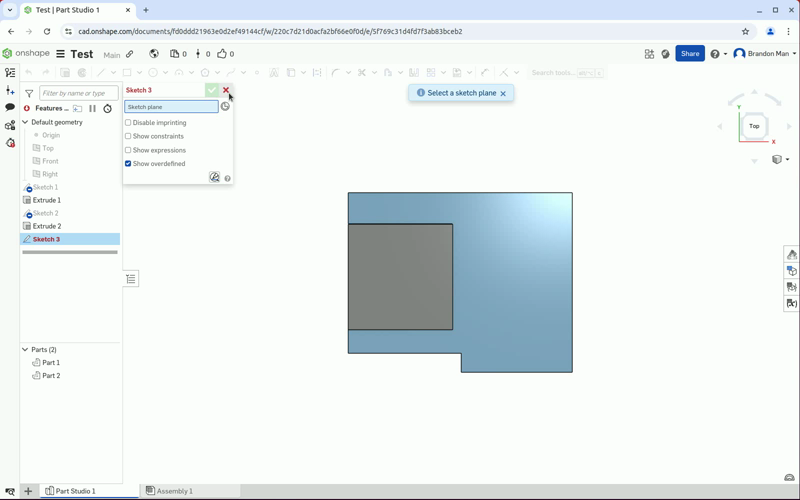
mouse_move(73, 150)
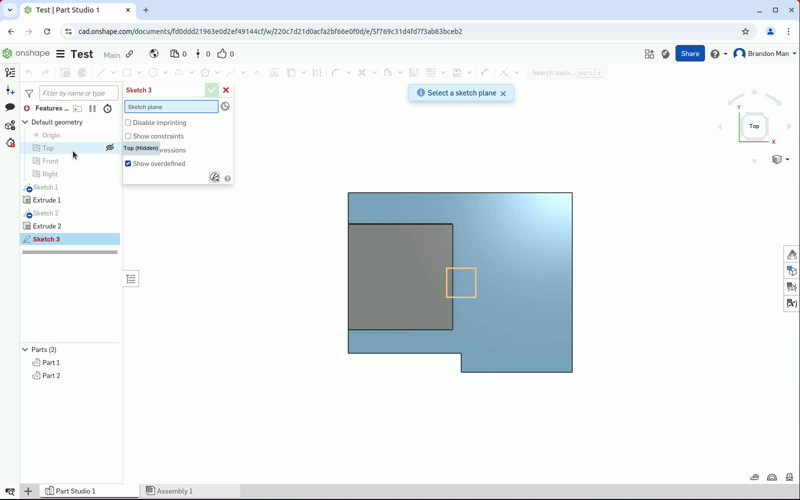
click(73, 150)
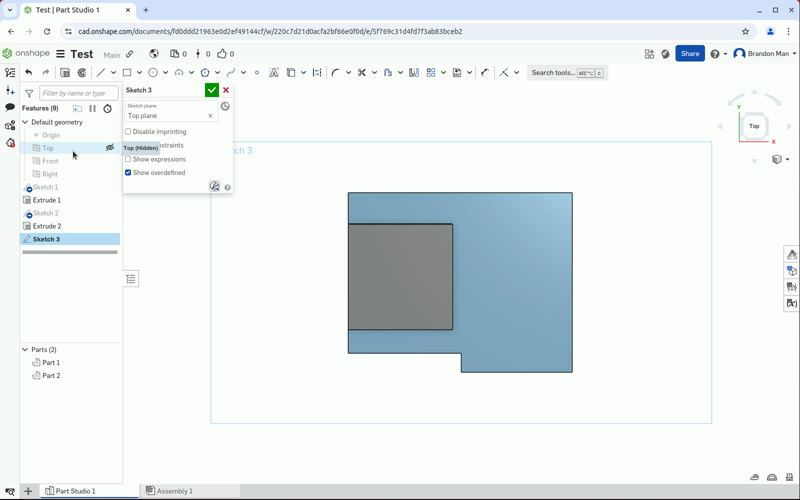
mouse_move(73, 352)
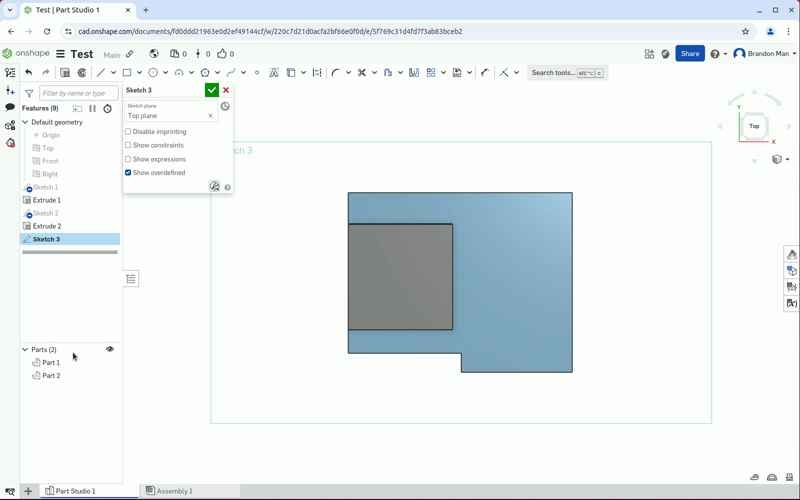
key(y)
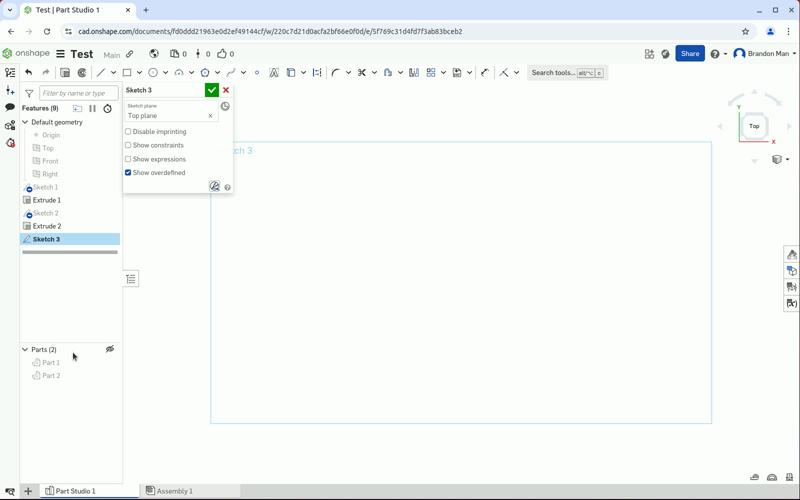
key(l)
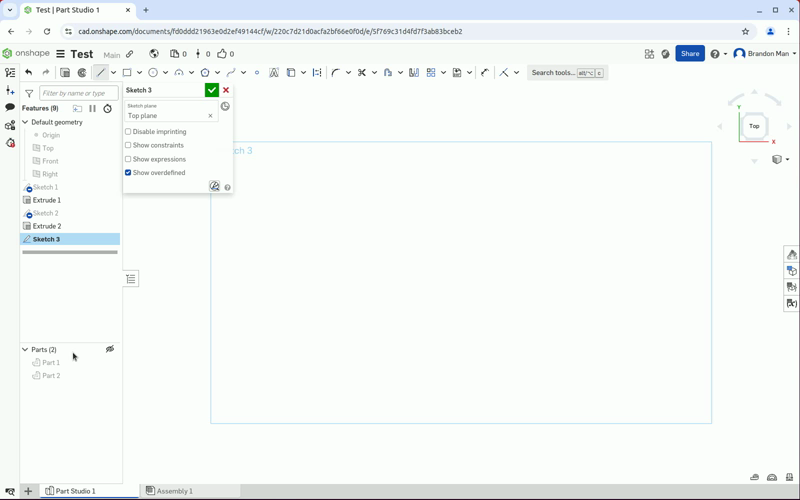
key_down(shift)
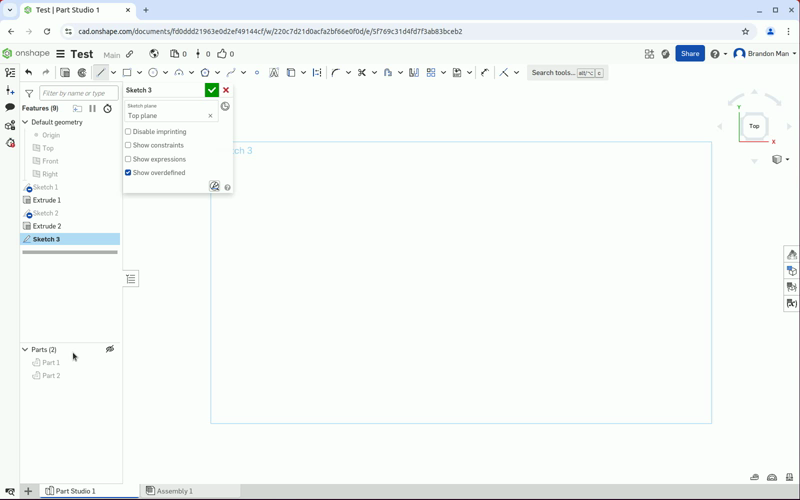
mouse_move(348, 373)
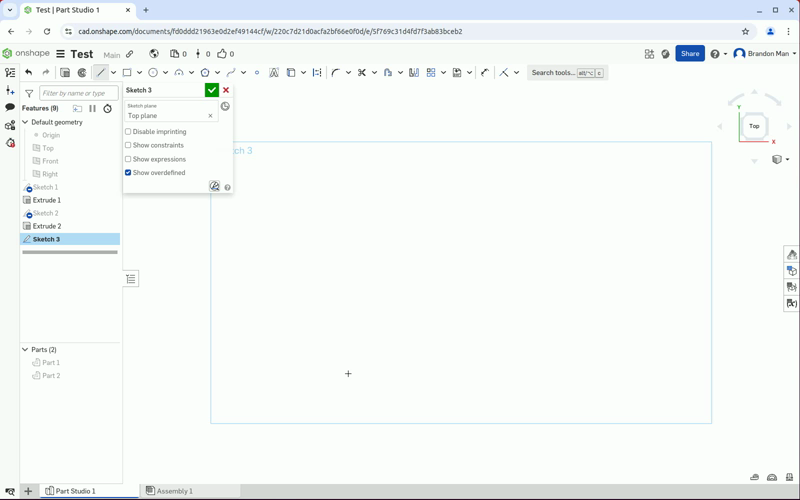
click(348, 373)
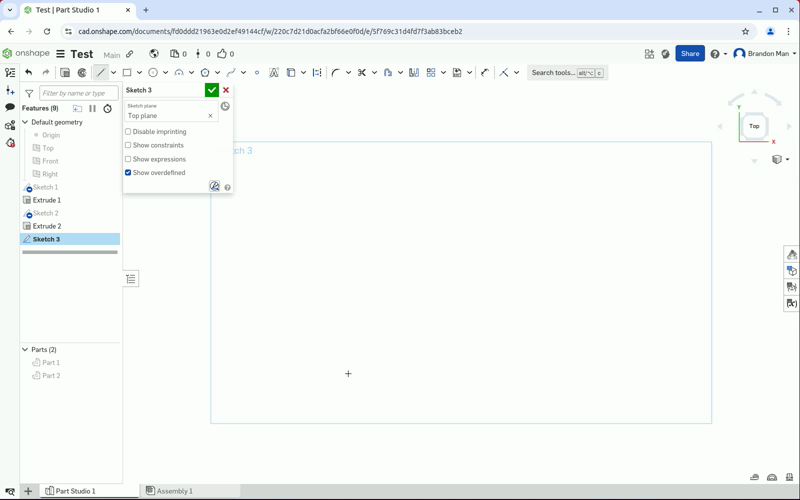
key_up(shift)
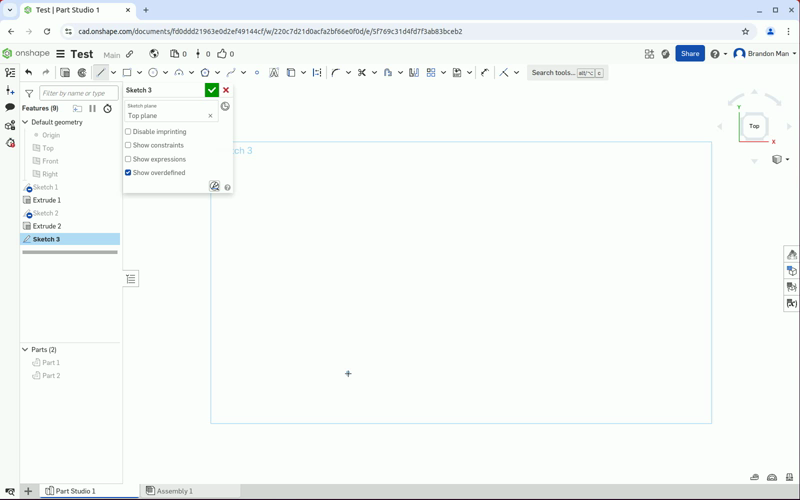
key_down(shift)
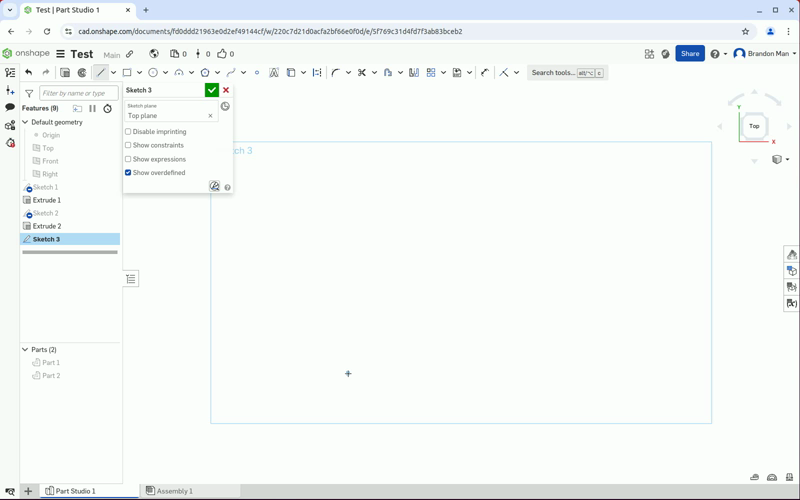
mouse_move(461, 373)
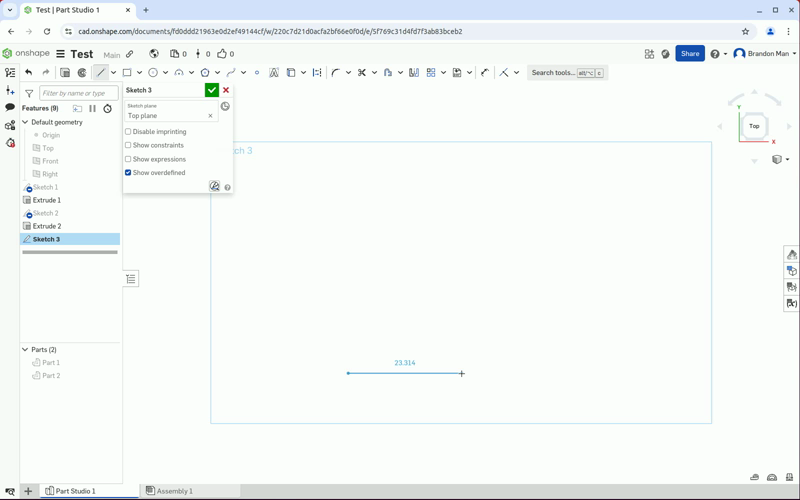
click(461, 373)
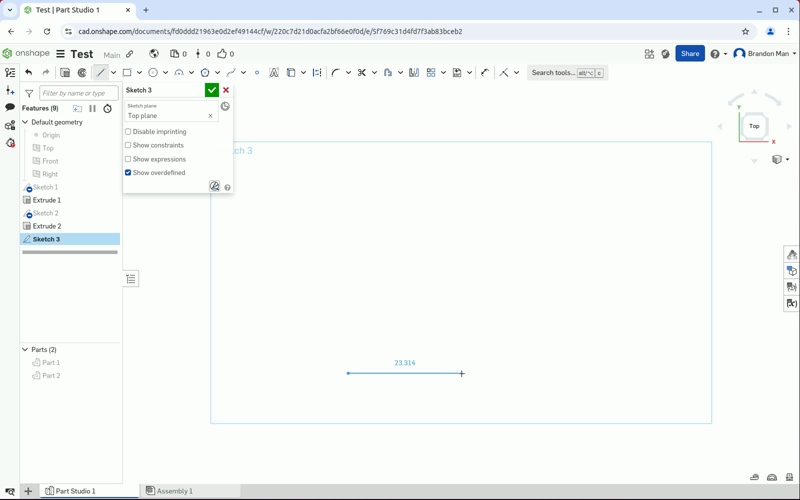
key_up(shift)
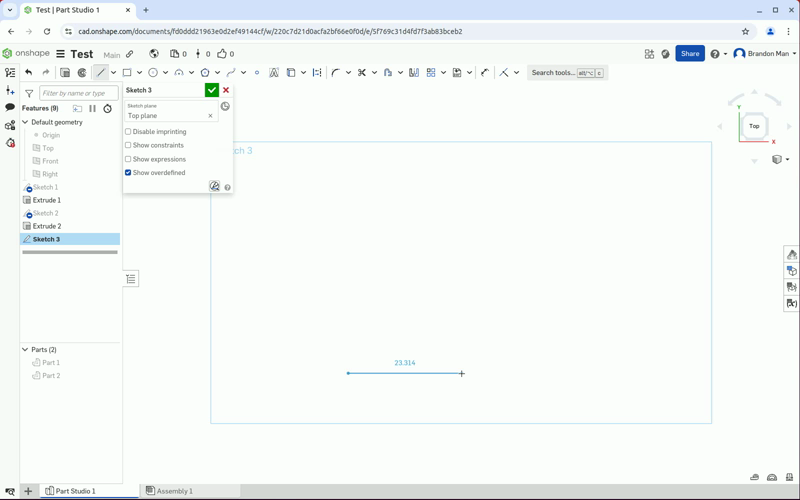
key_down(shift)
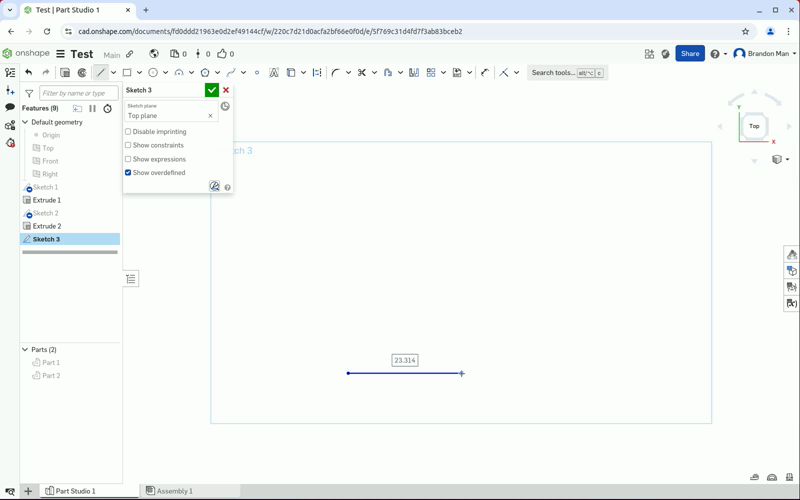
mouse_move(492, 373)
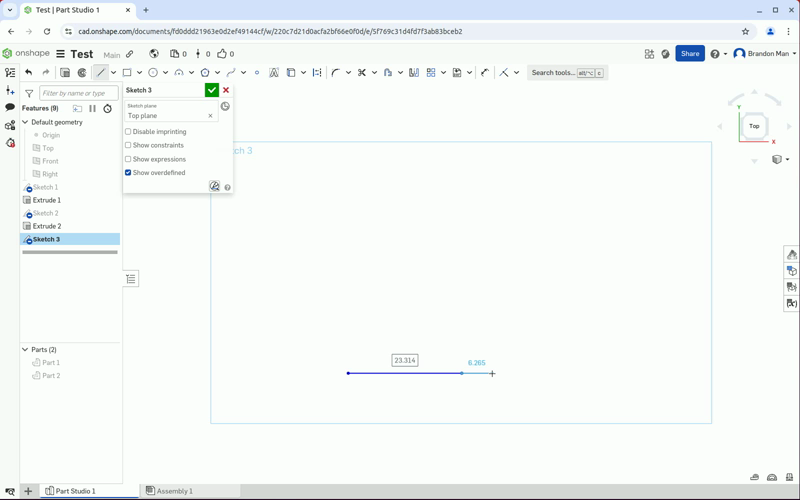
mouse_move(461, 352)
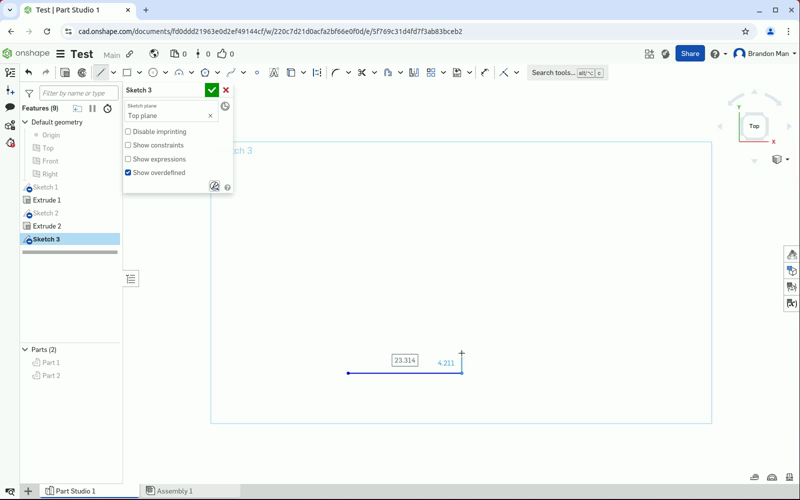
click(461, 352)
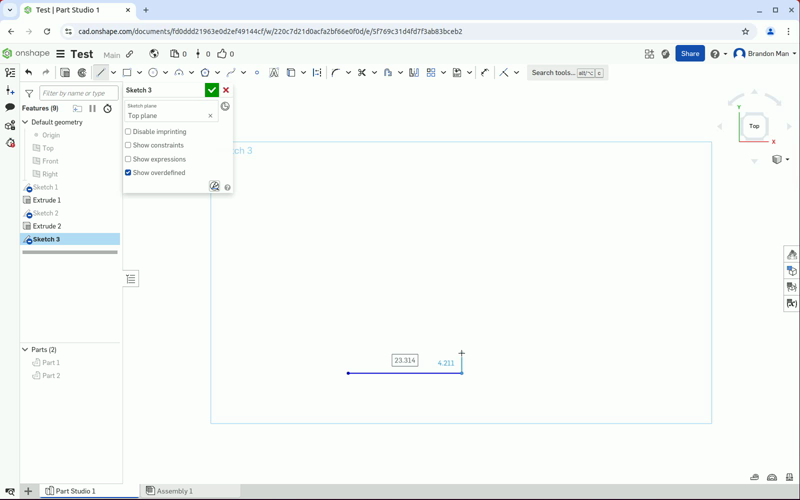
key_up(shift)
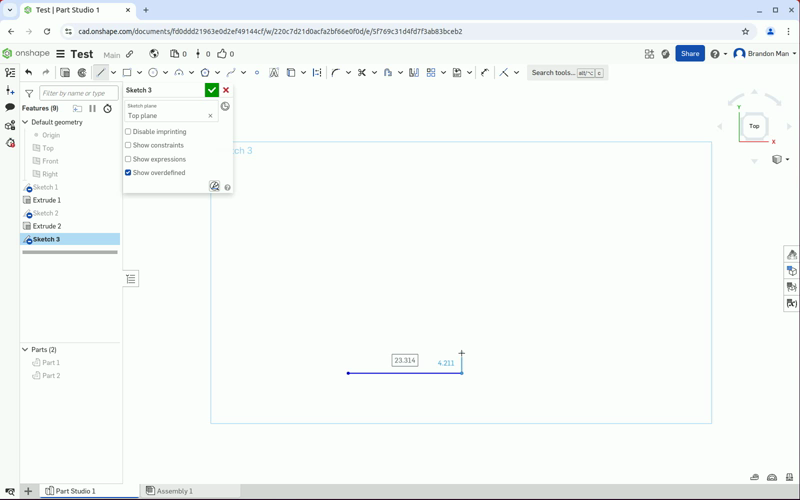
key_down(shift)
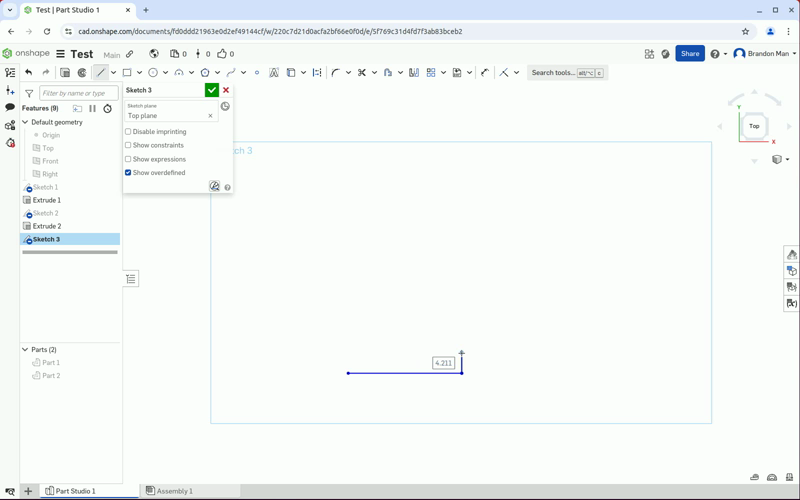
mouse_move(348, 352)
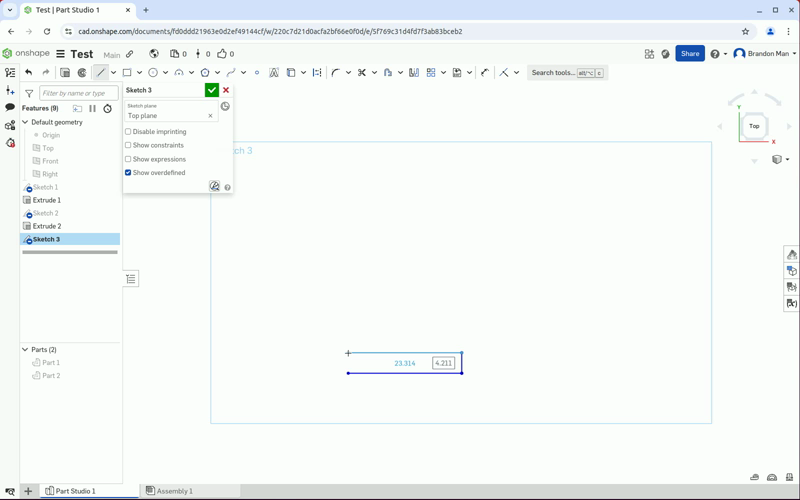
click(348, 352)
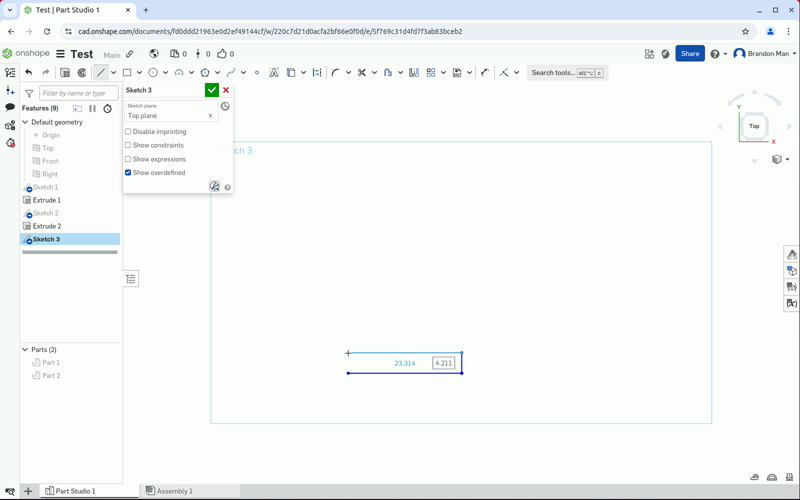
key_up(shift)
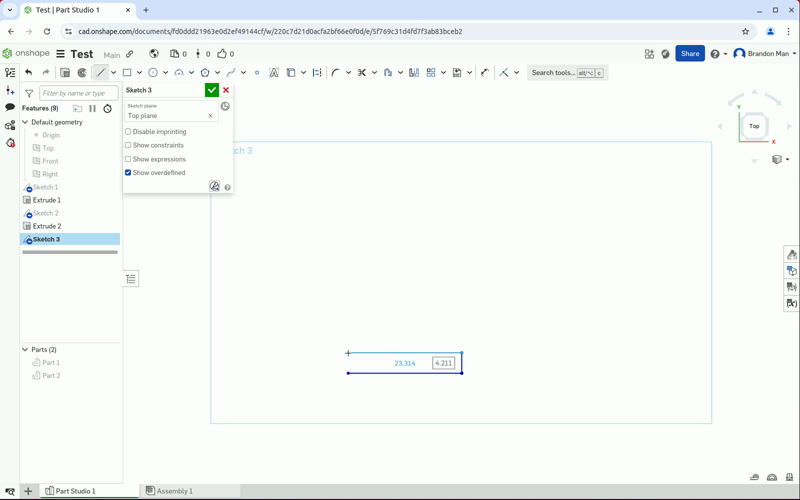
mouse_move(378, 352)
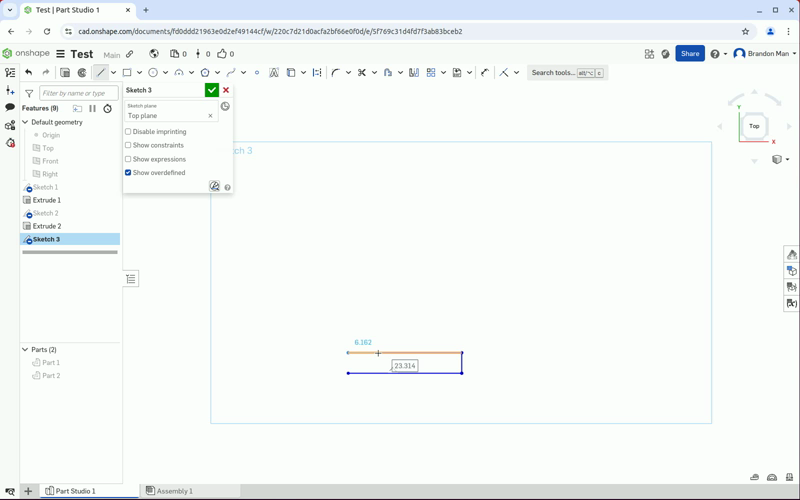
key_down(shift)
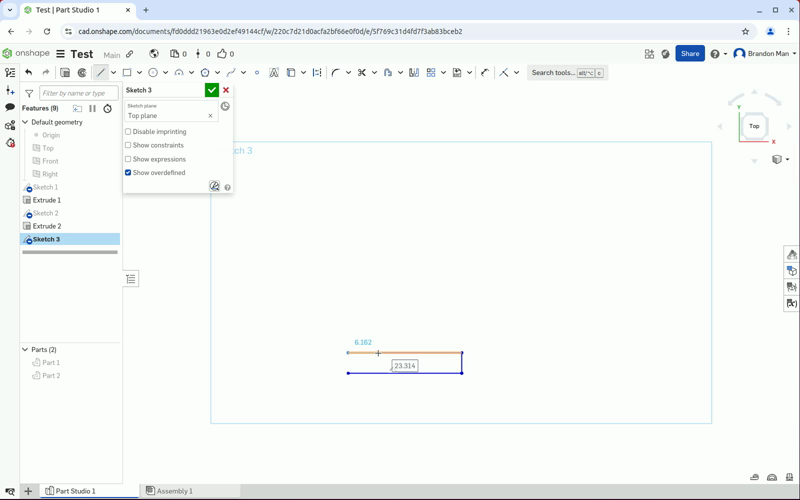
mouse_move(348, 373)
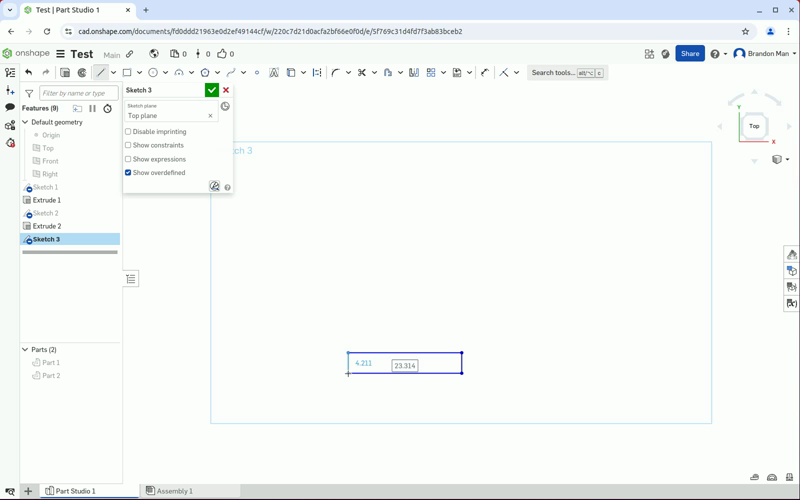
key_up(shift)
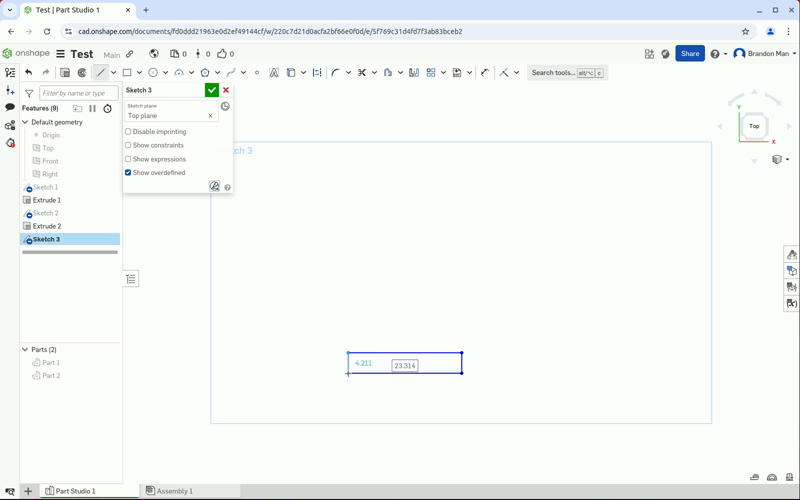
click(348, 373)
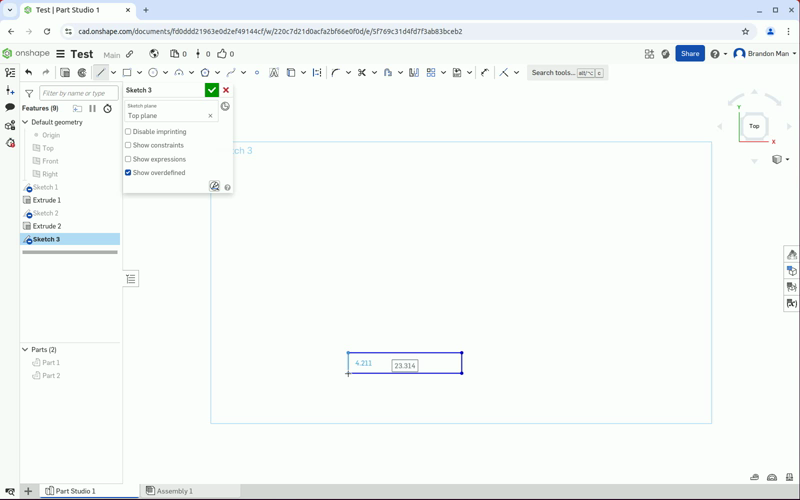
key(esc)
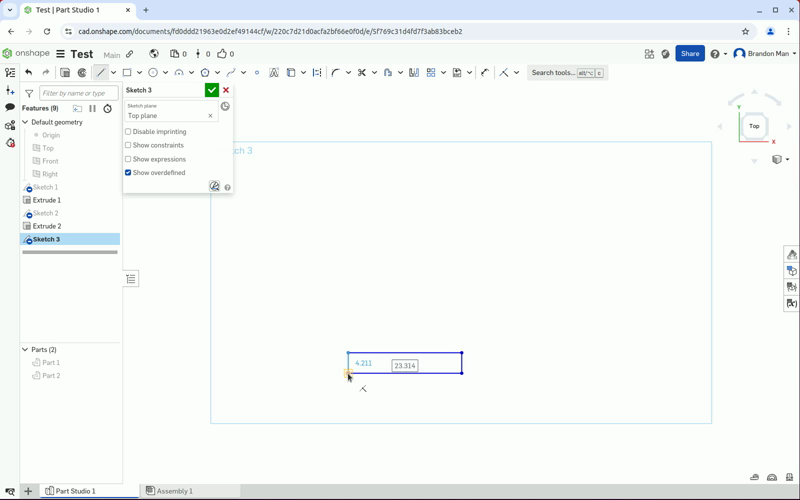
mouse_move(376, 364)
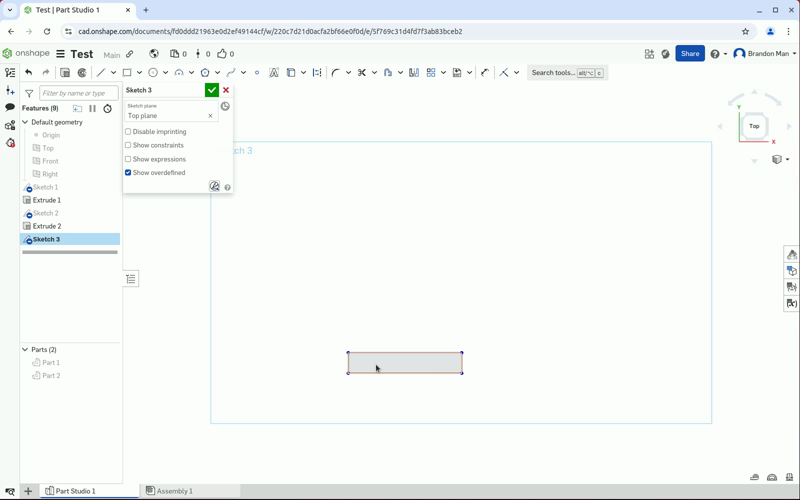
click(376, 364)
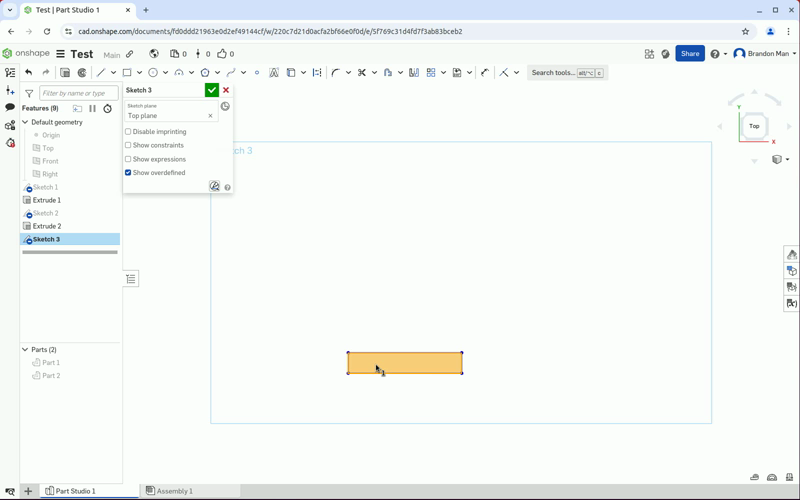
mouse_move(73, 352)
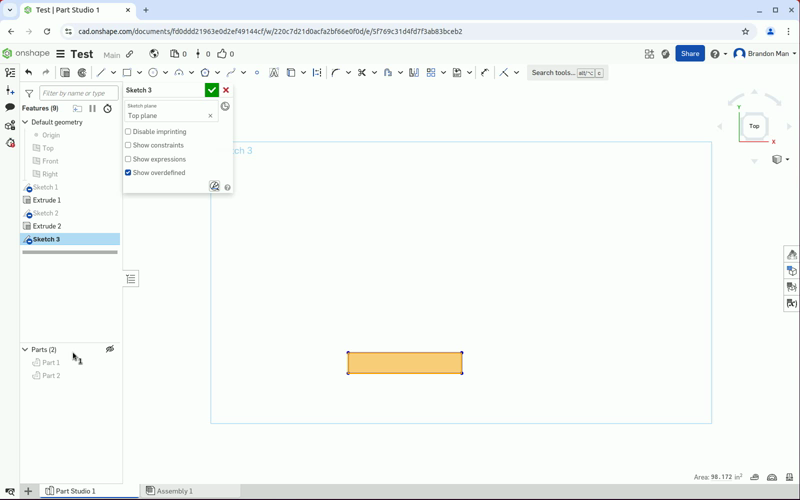
key(shift+y)
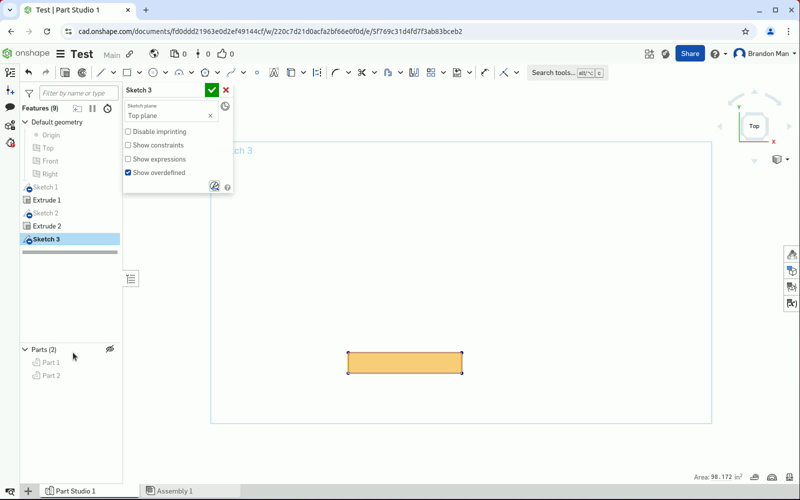
key(shift+e)
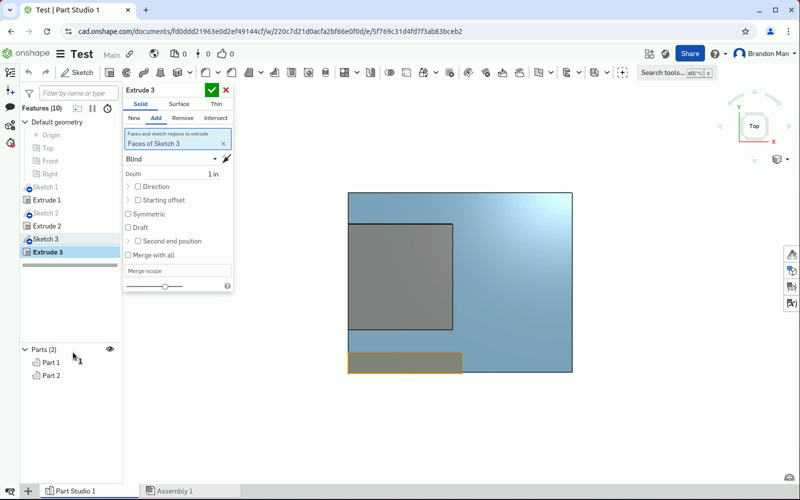
mouse_move(143, 106)
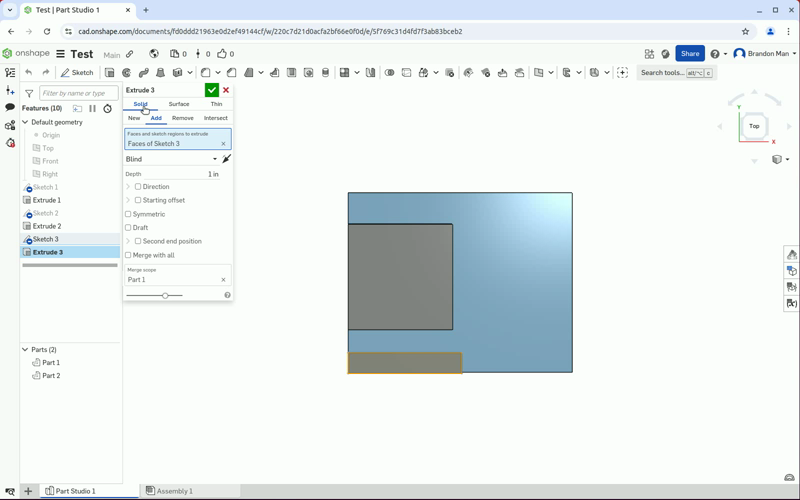
click(143, 106)
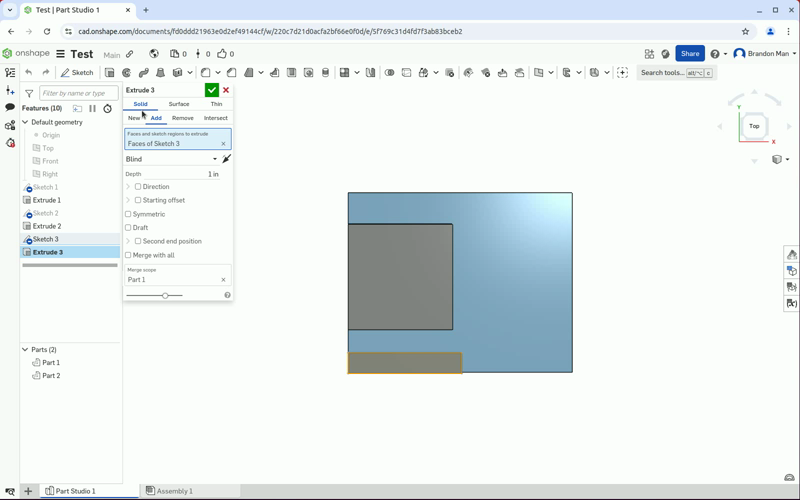
mouse_move(137, 120)
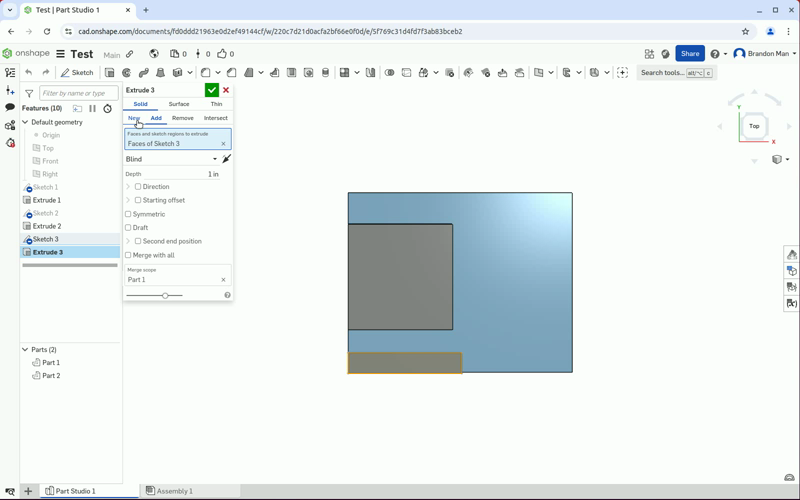
click(137, 120)
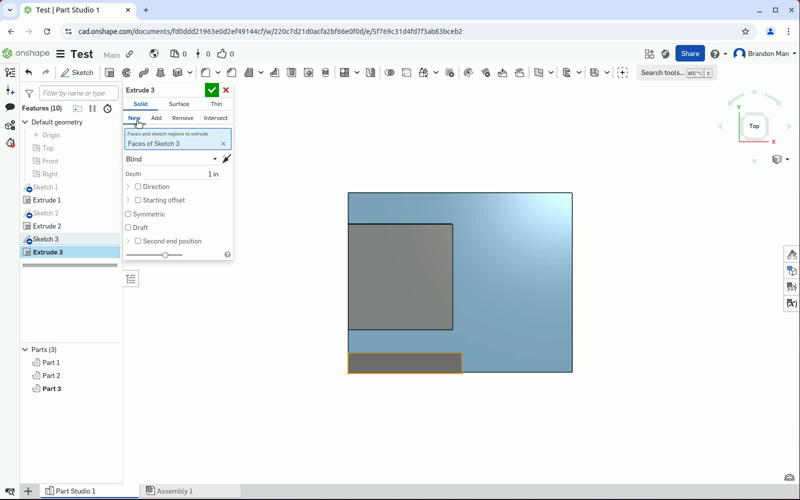
key(tab, 4)
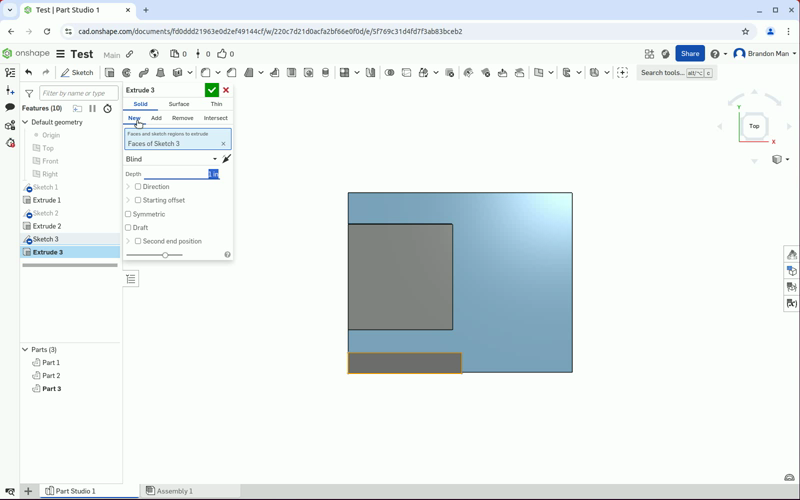
text(5.296)
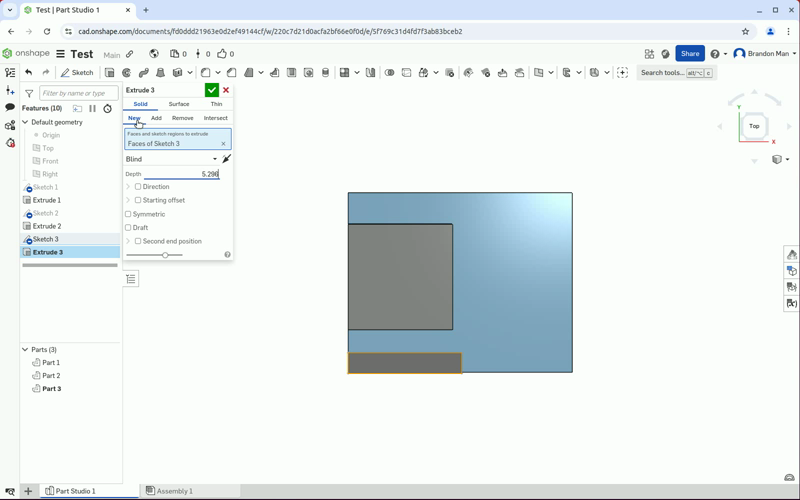
key(enter)
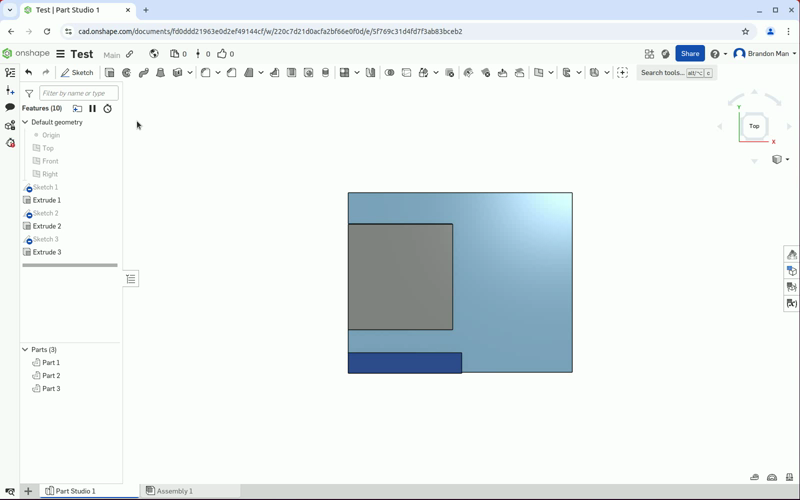
key(shift+h)
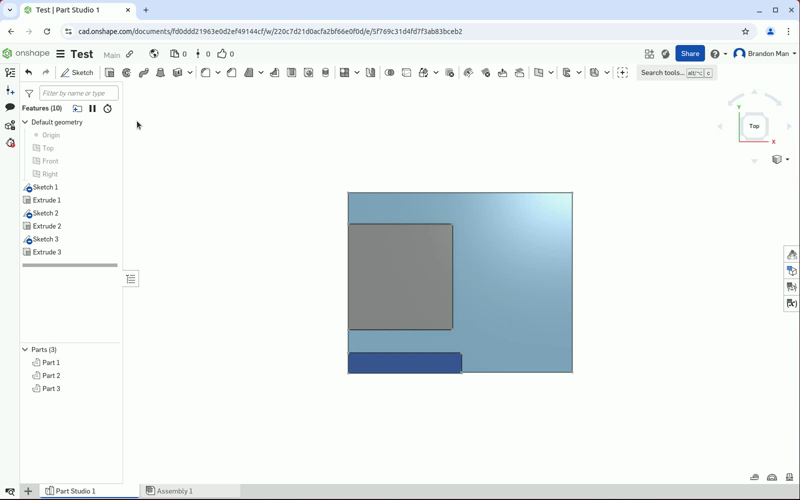
key(shift+h)
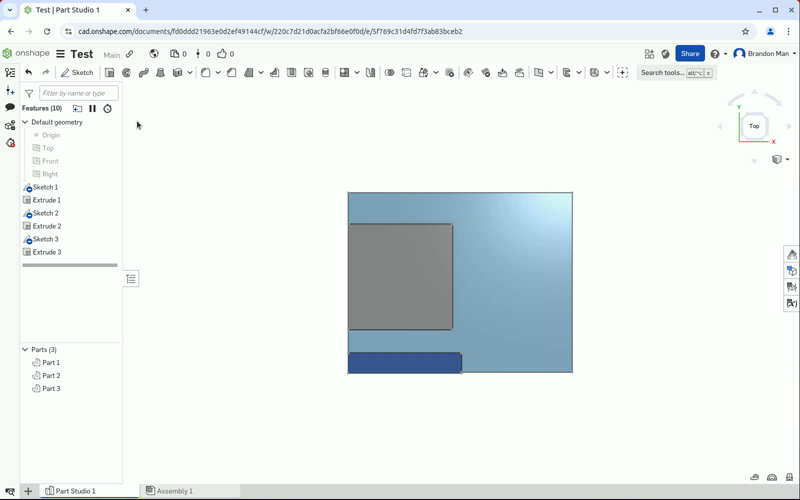
key(shift+7)
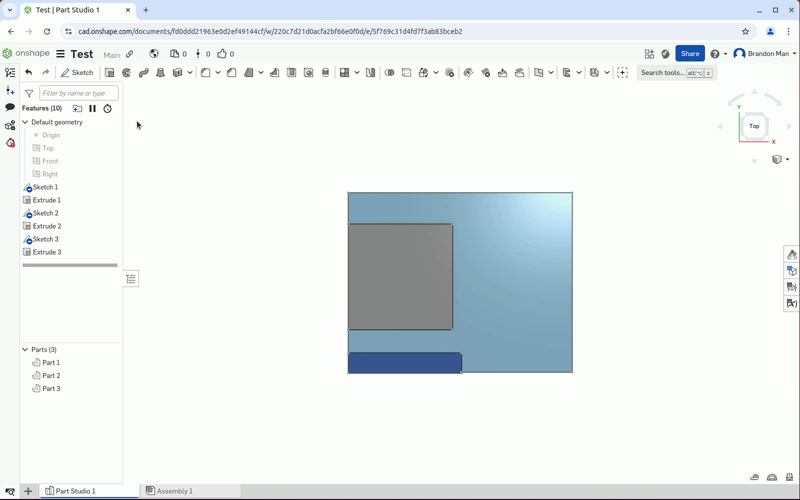
key(up, 3)
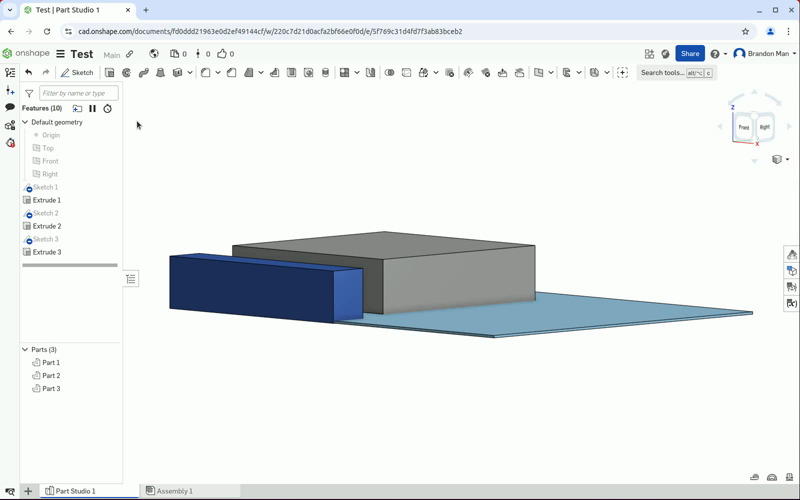
key(left, 3)
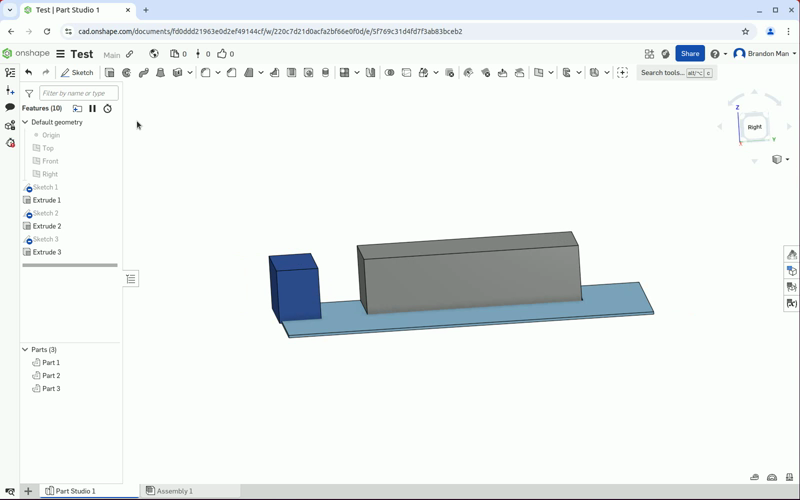
key(right, 3)
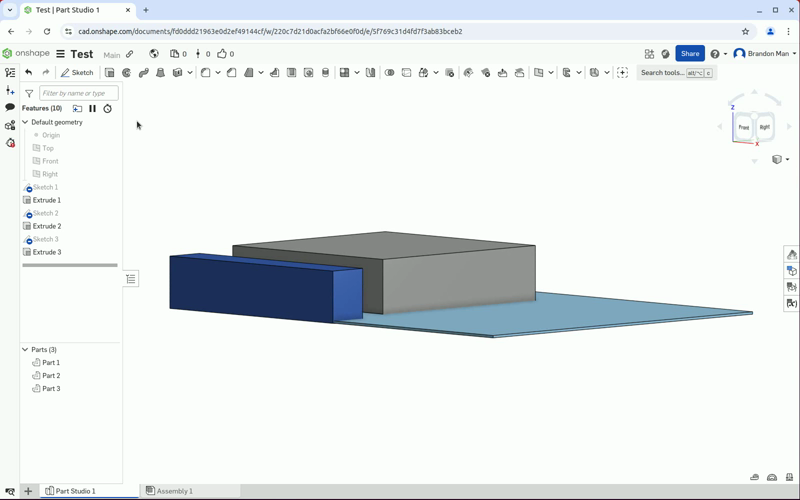
key(down, 3)
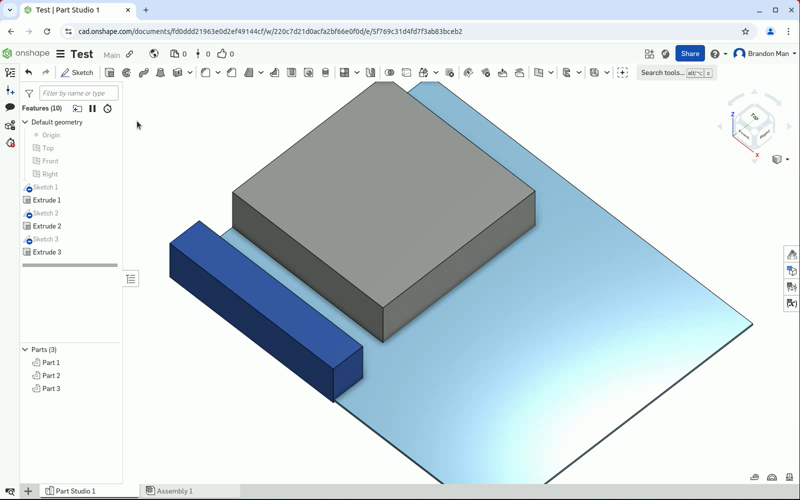
mouse_move(73, 189)
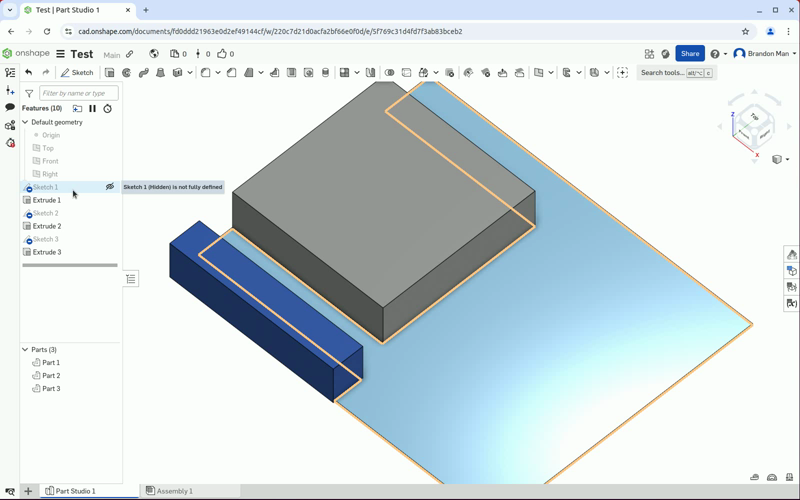
click(73, 189)